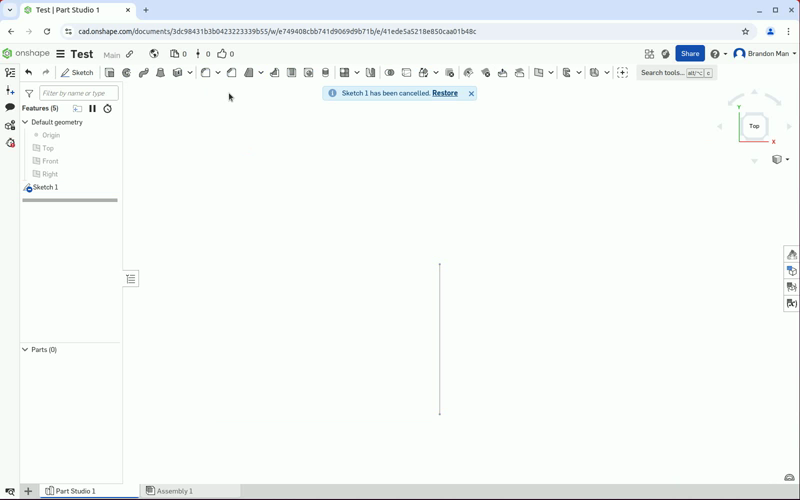
key(shift+h)
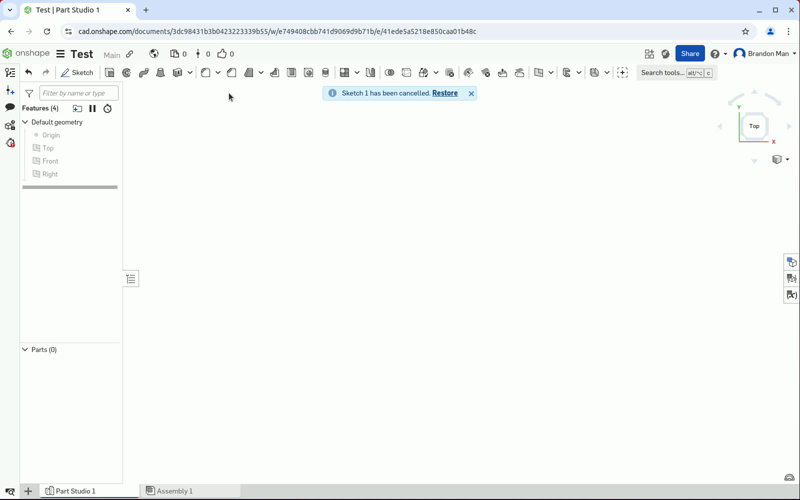
mouse_move(73, 352)
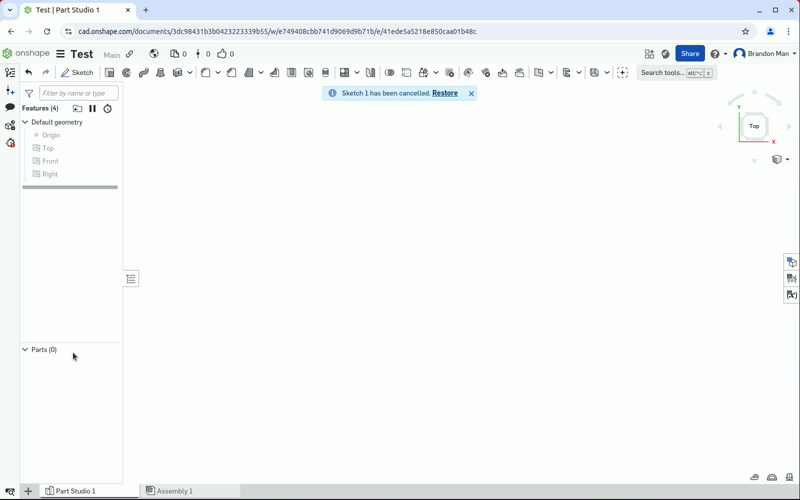
key(y)
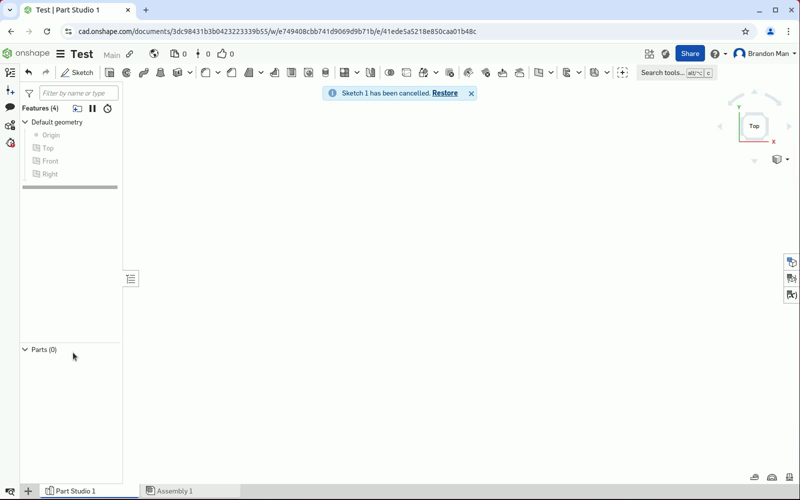
key(shift+p)
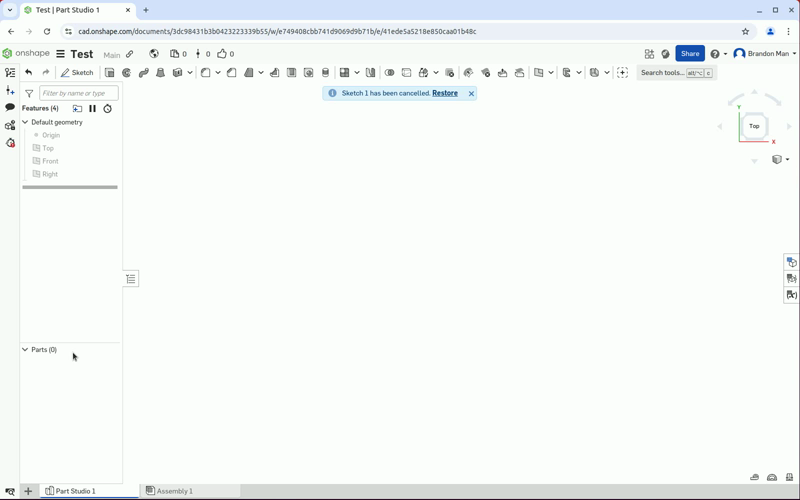
key(space)
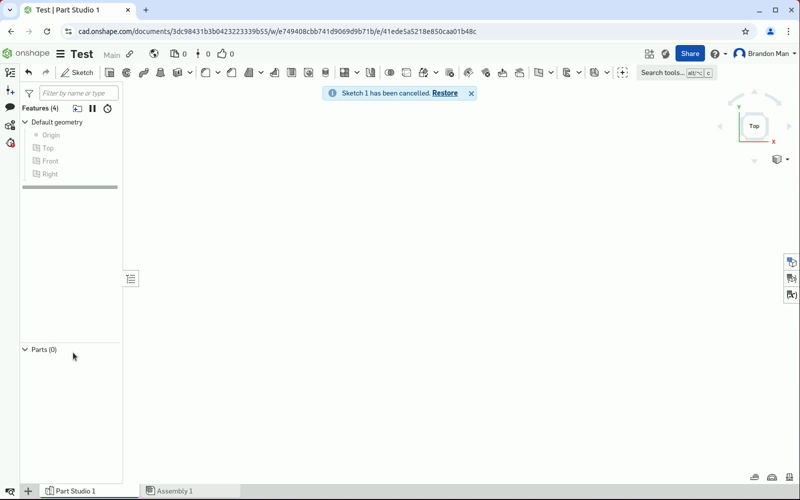
key_down(shift)
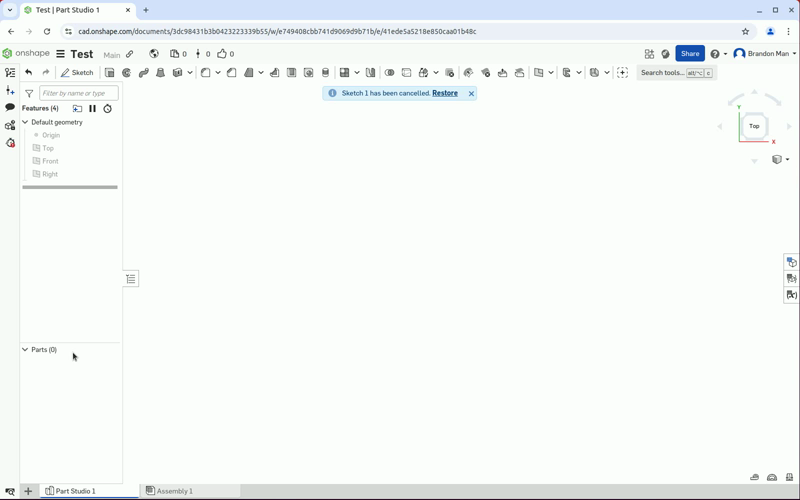
key(up)
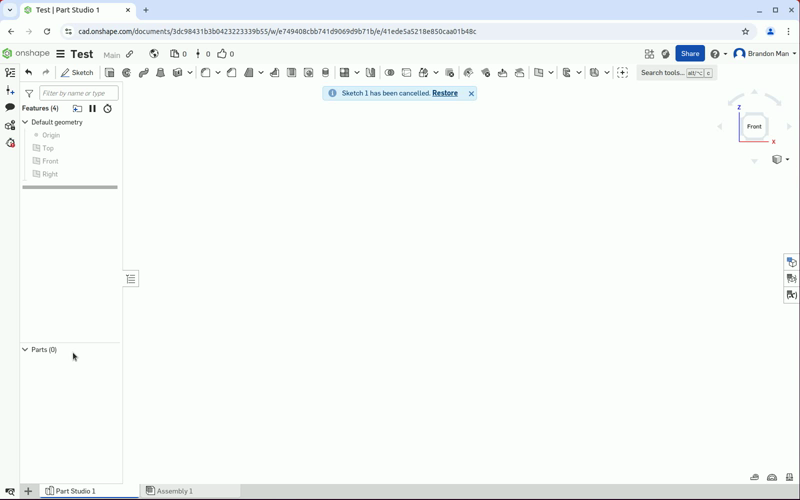
key_up(shift)
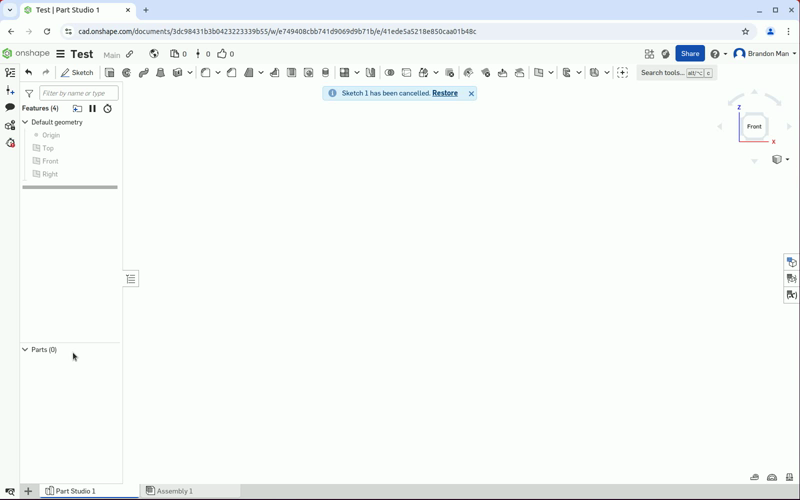
key(space)
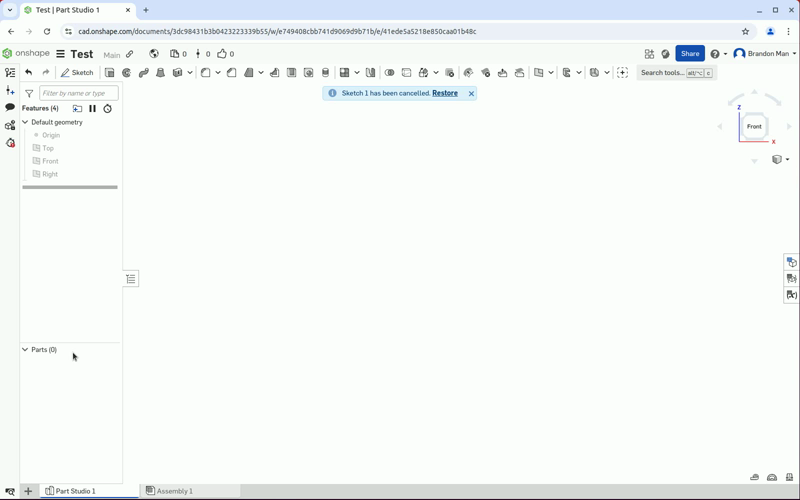
key_down(shift)
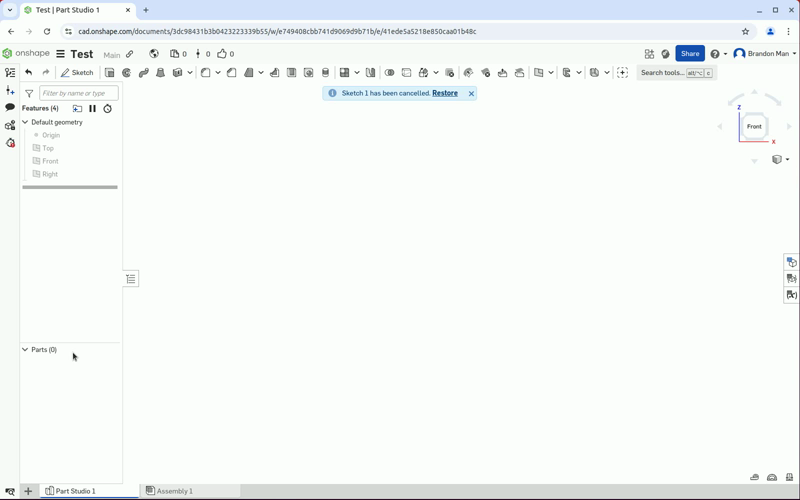
key(left)
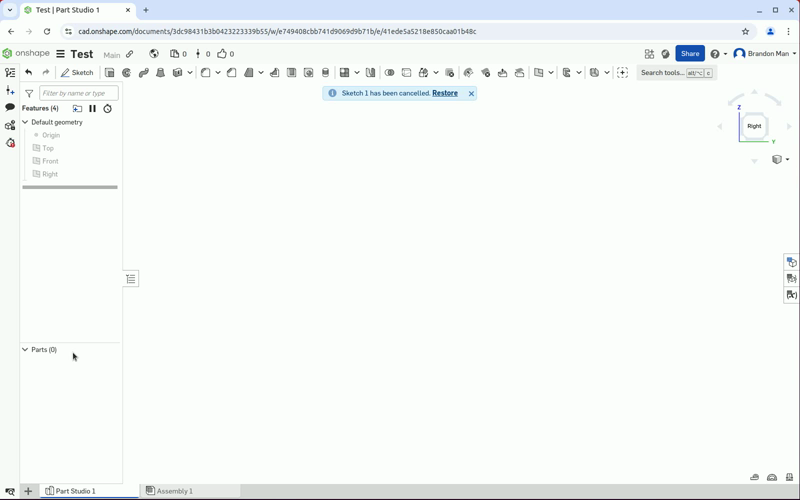
key_up(shift)
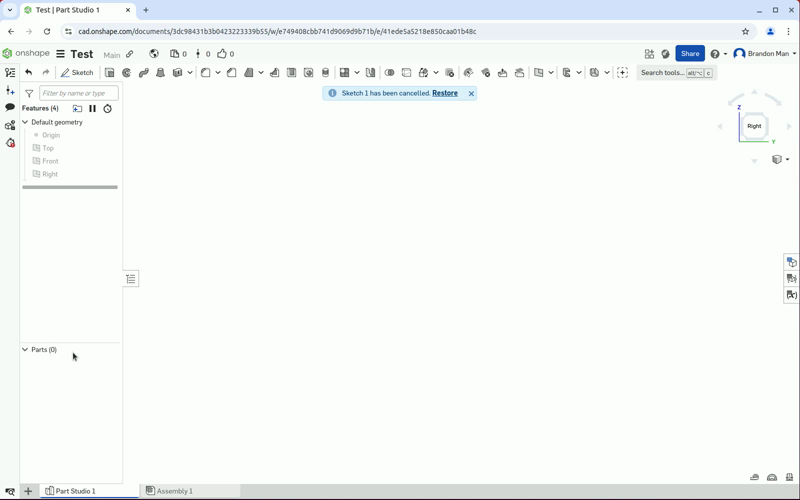
mouse_move(73, 352)
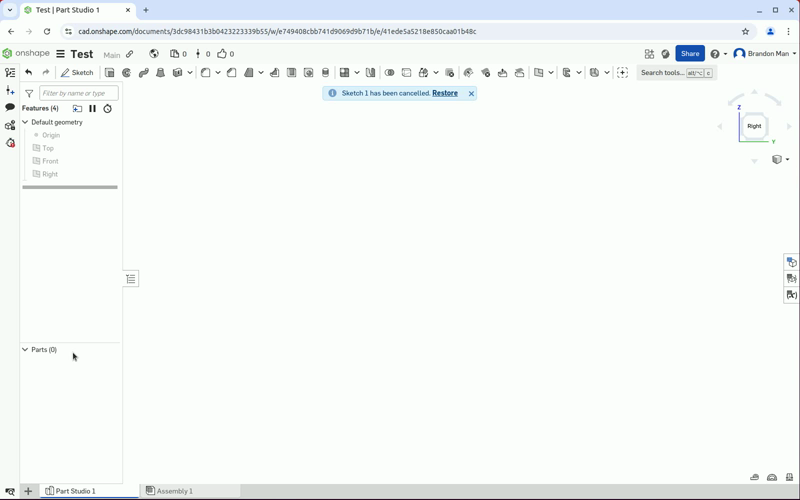
key(shift+y)
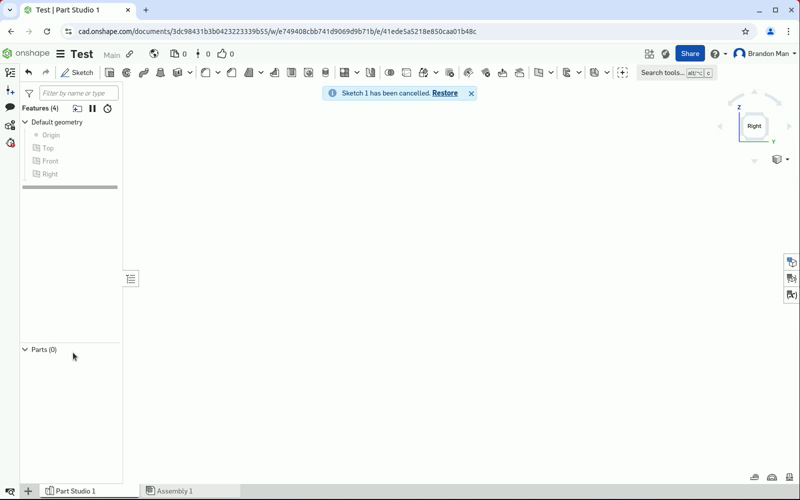
key(shift+s)
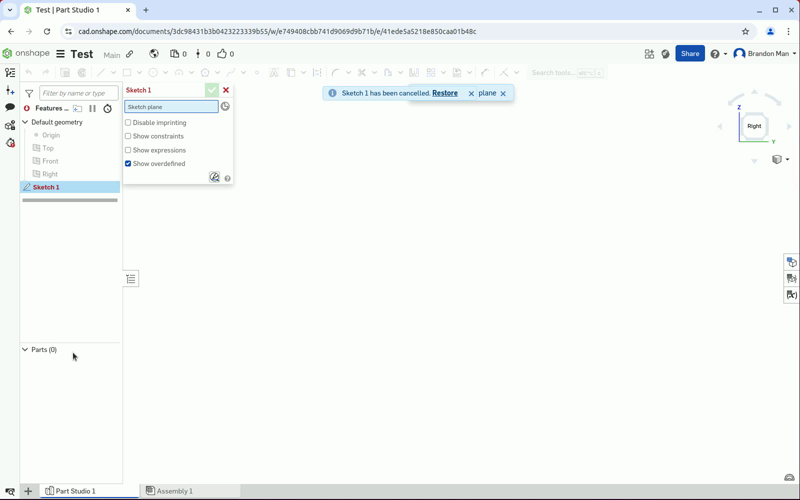
mouse_move(73, 176)
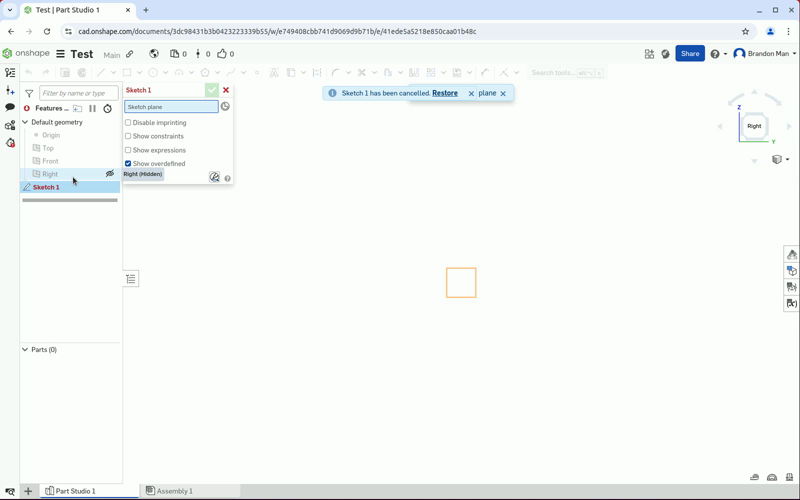
click(73, 176)
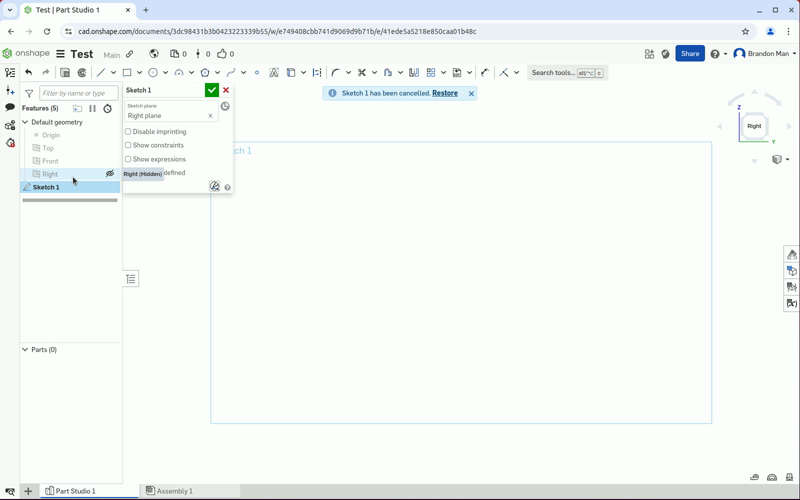
mouse_move(73, 352)
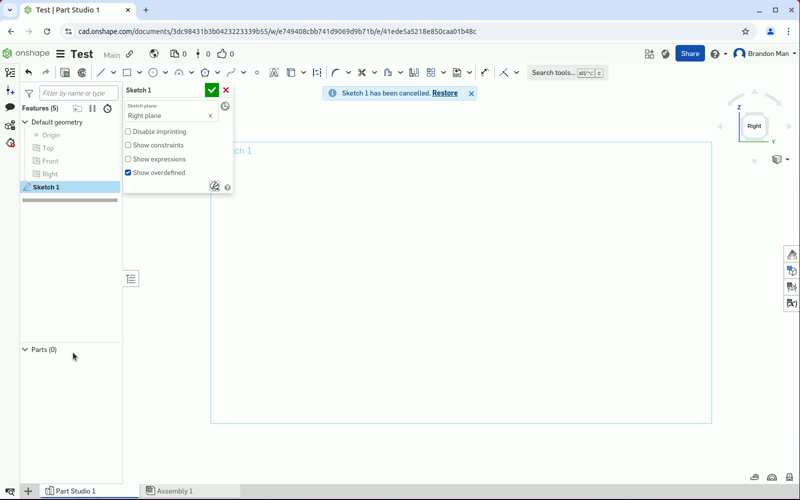
key(y)
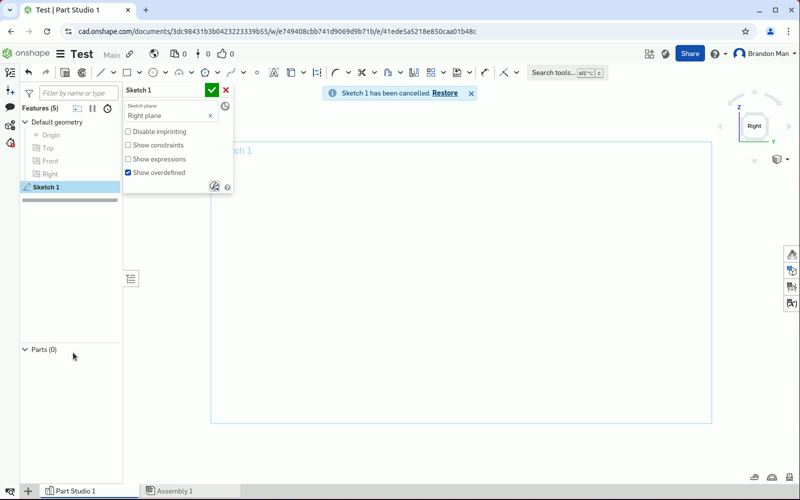
key(c)
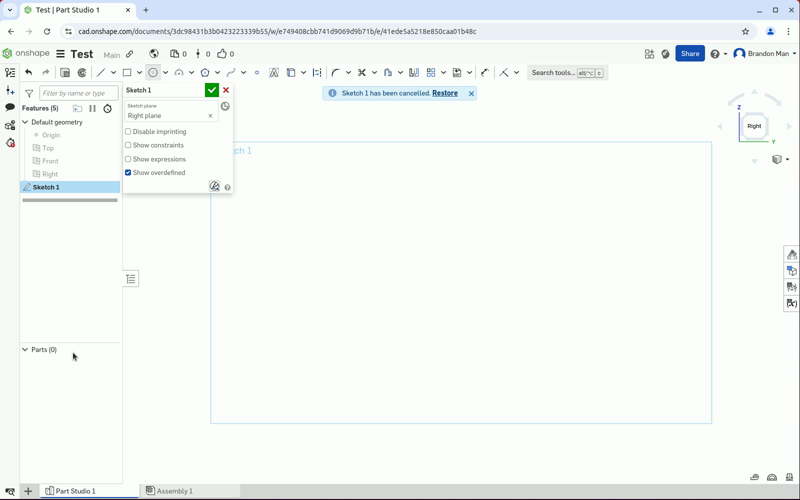
key_down(shift)
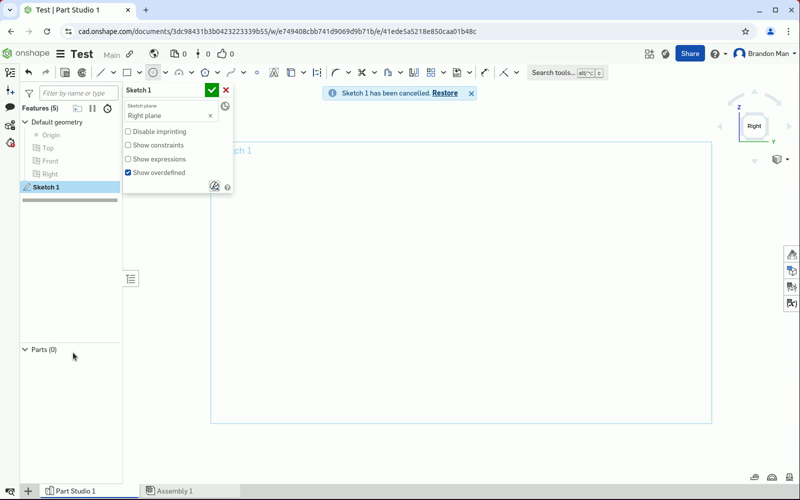
mouse_move(460, 282)
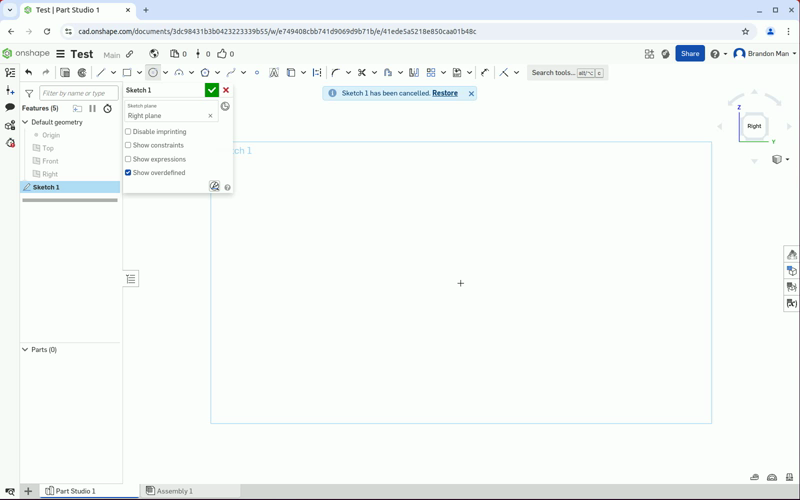
click(460, 282)
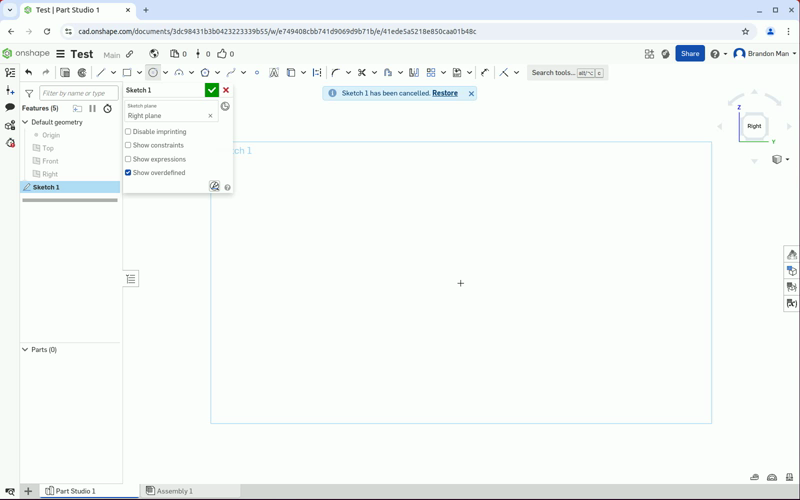
key_up(shift)
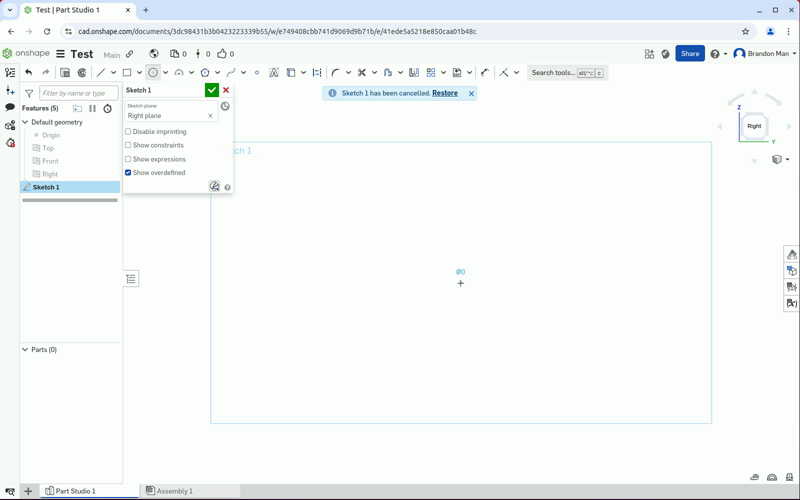
mouse_move(467, 282)
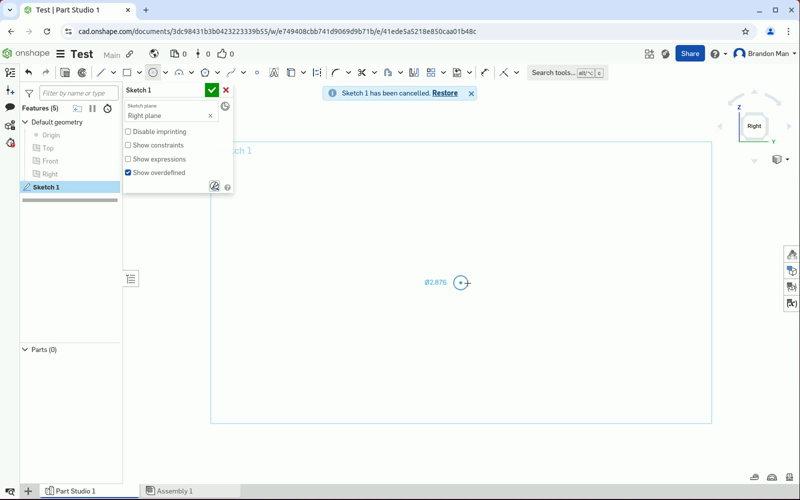
click(467, 282)
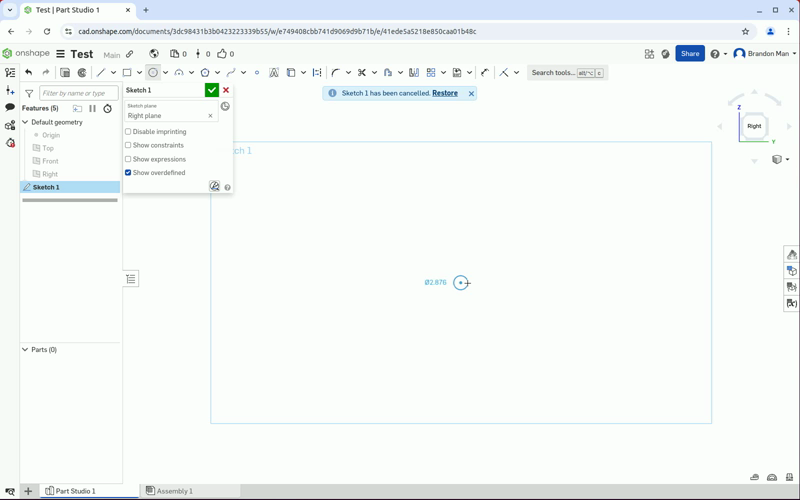
key(esc)
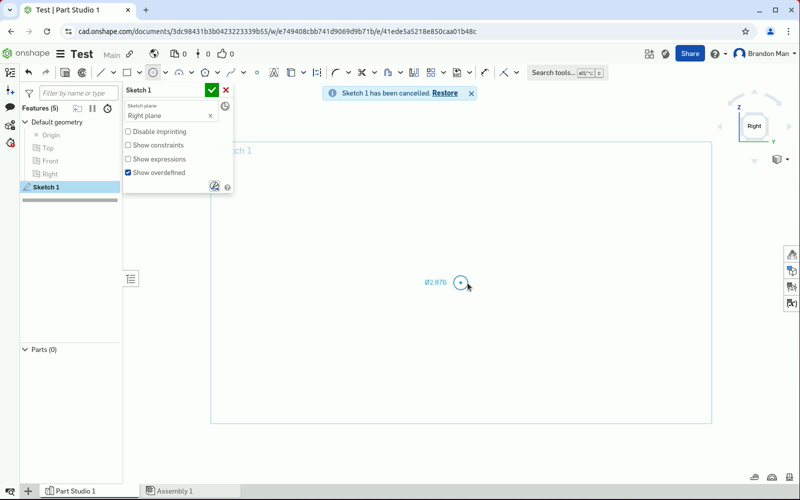
key(c)
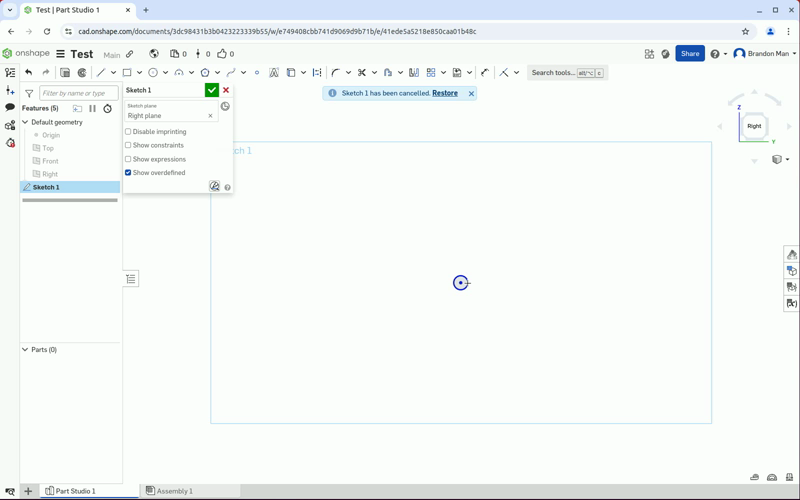
key_down(shift)
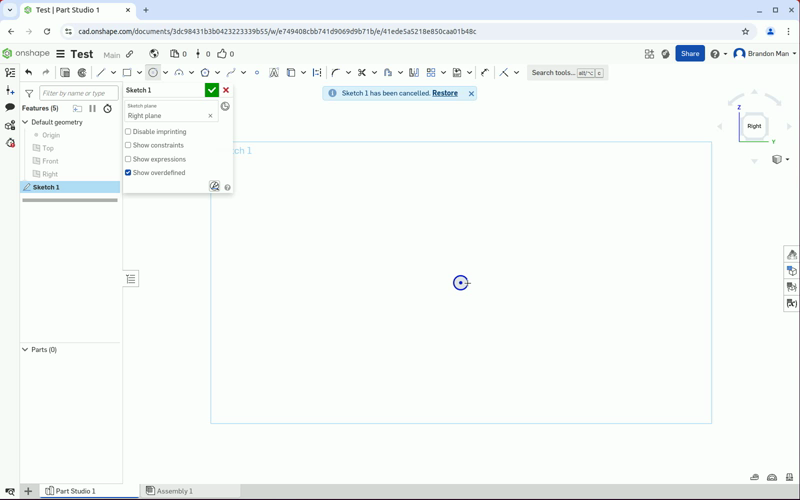
mouse_move(460, 282)
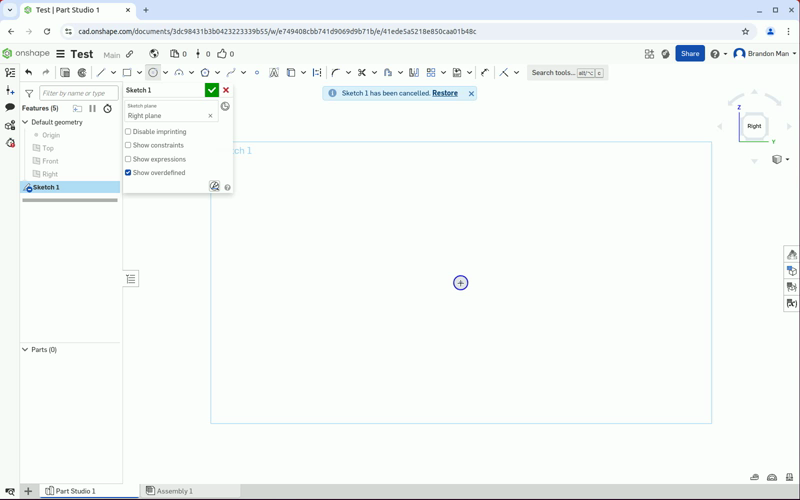
click(460, 282)
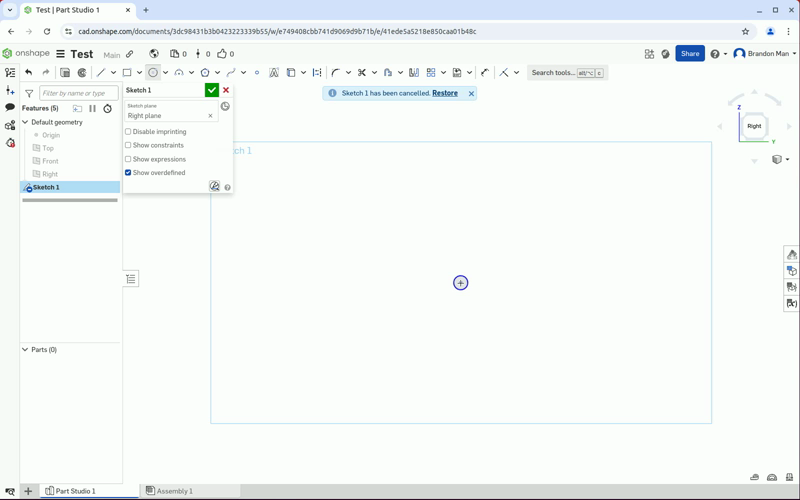
key_up(shift)
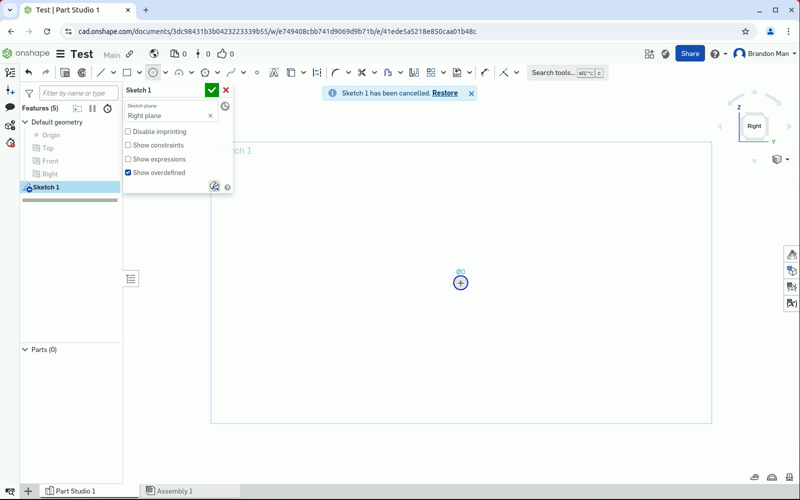
mouse_move(464, 282)
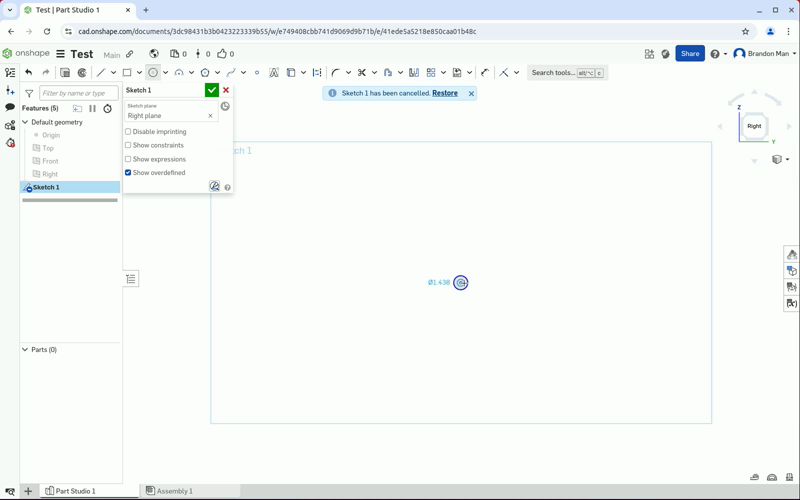
scroll(6)
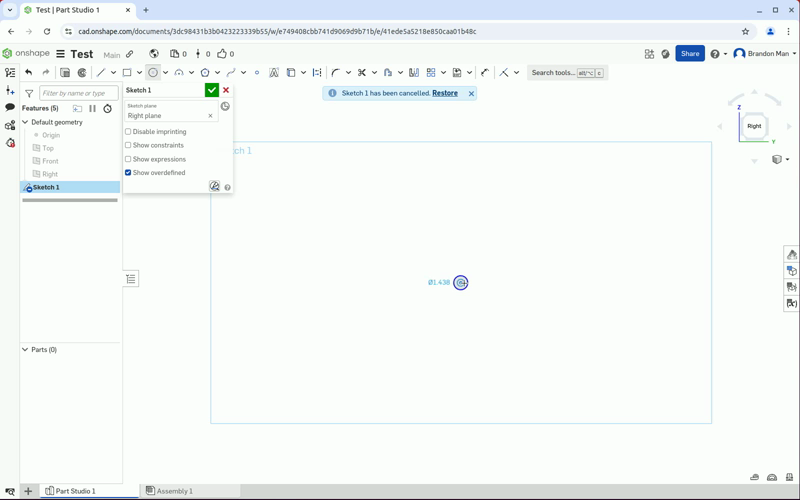
scroll(6)
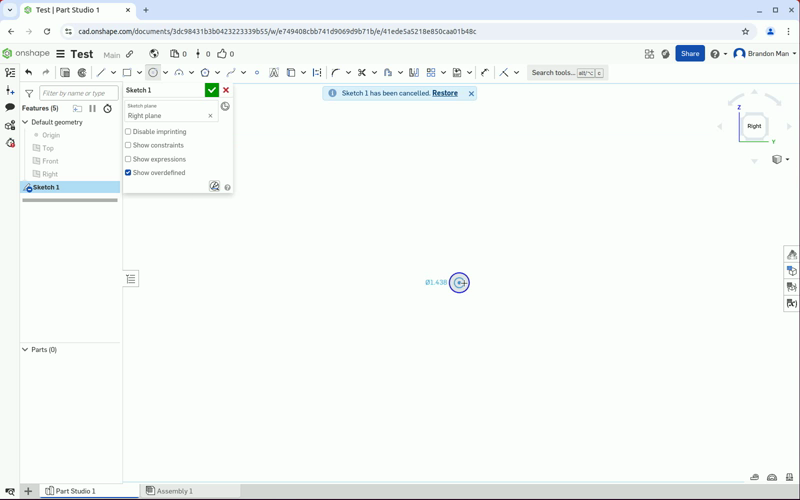
scroll(6)
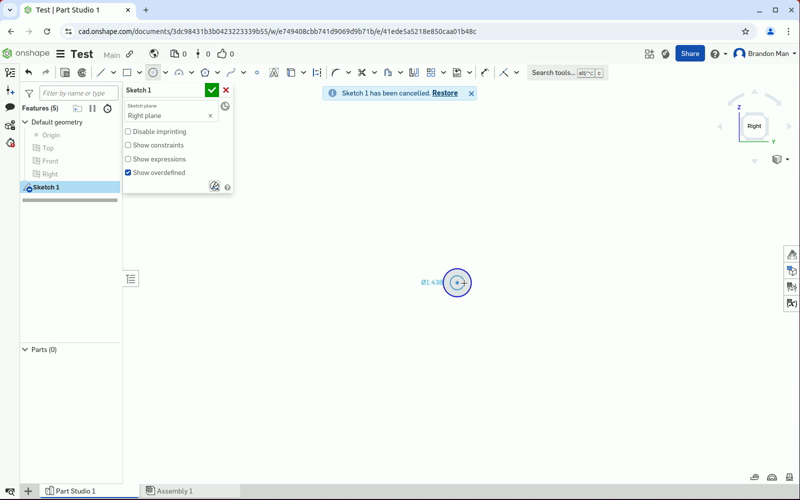
scroll(6)
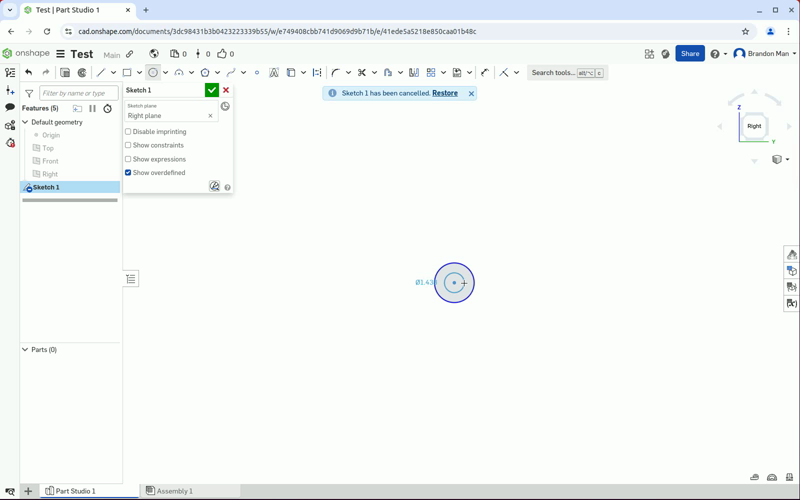
scroll(6)
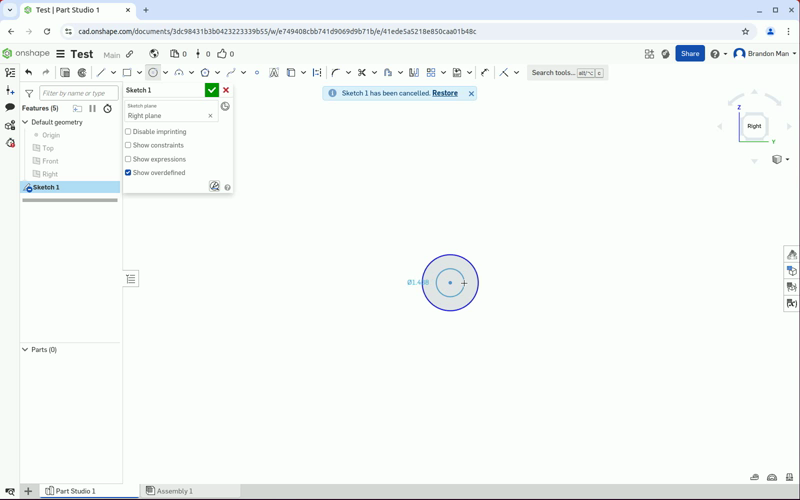
scroll(6)
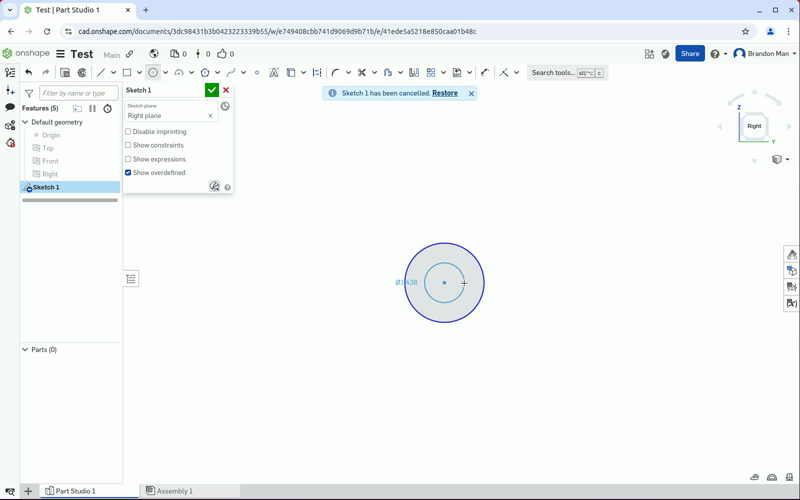
scroll(6)
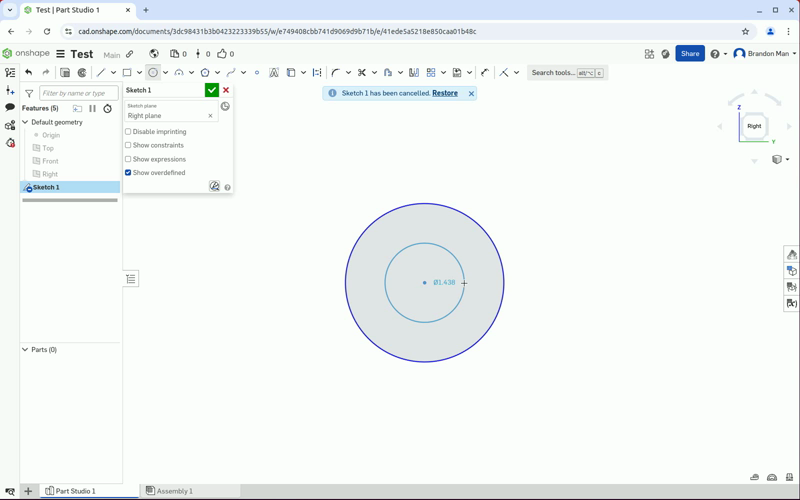
click(464, 282)
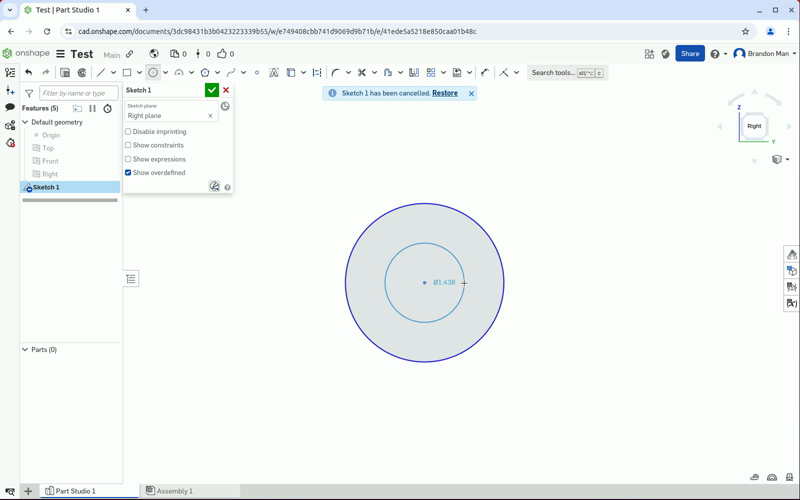
scroll(-6)
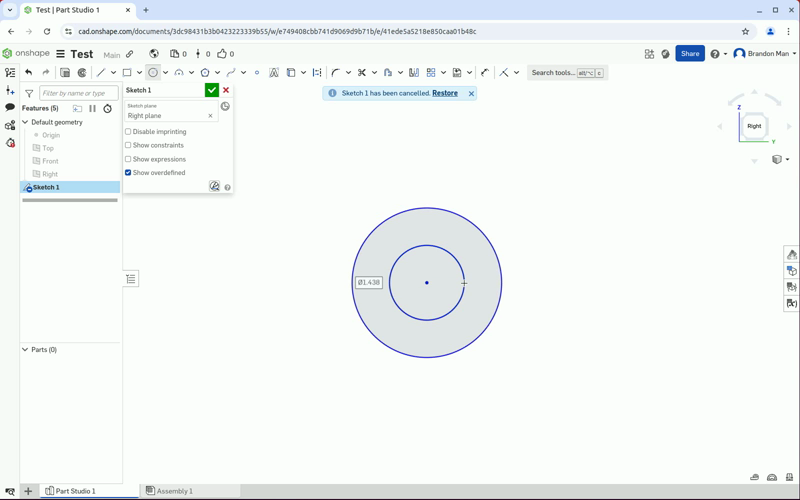
scroll(-6)
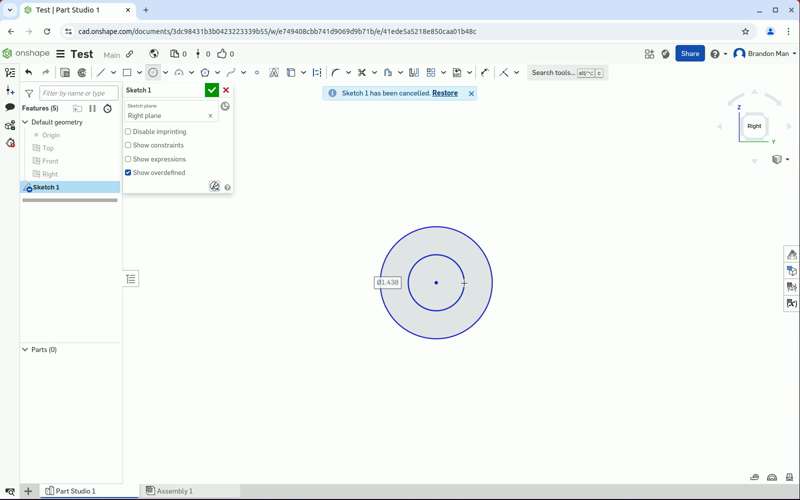
scroll(-6)
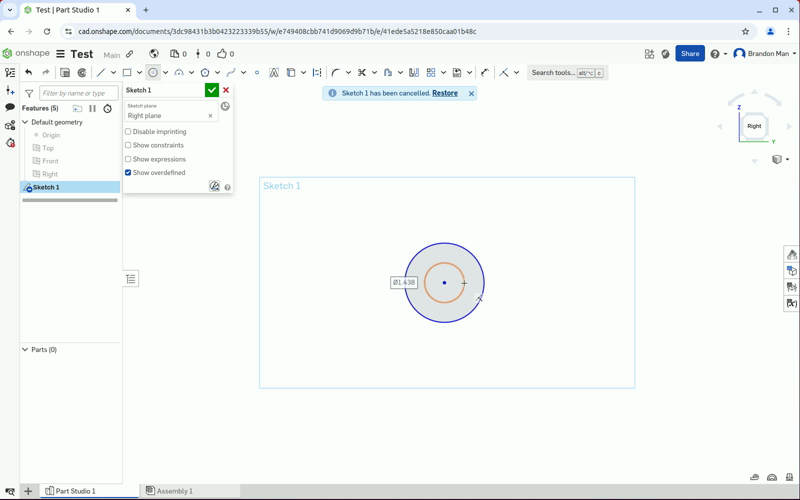
scroll(-6)
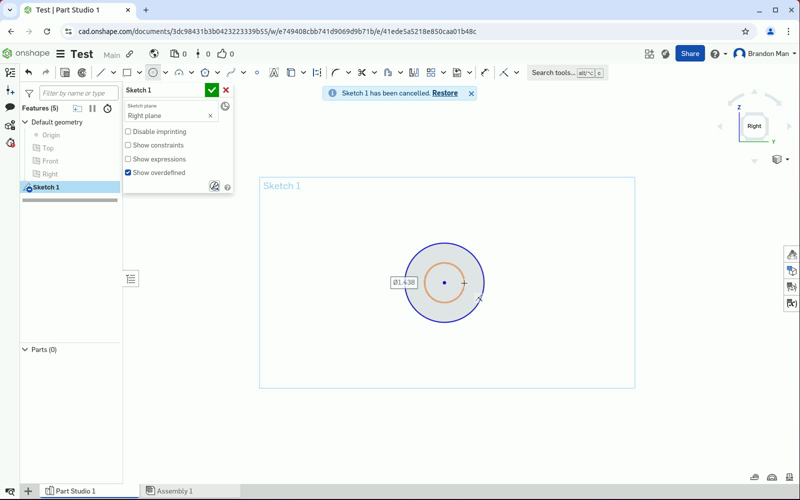
scroll(-6)
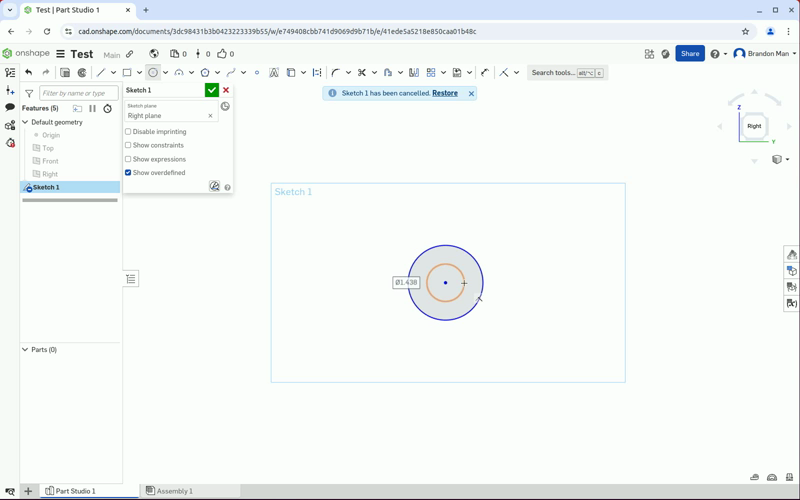
scroll(-6)
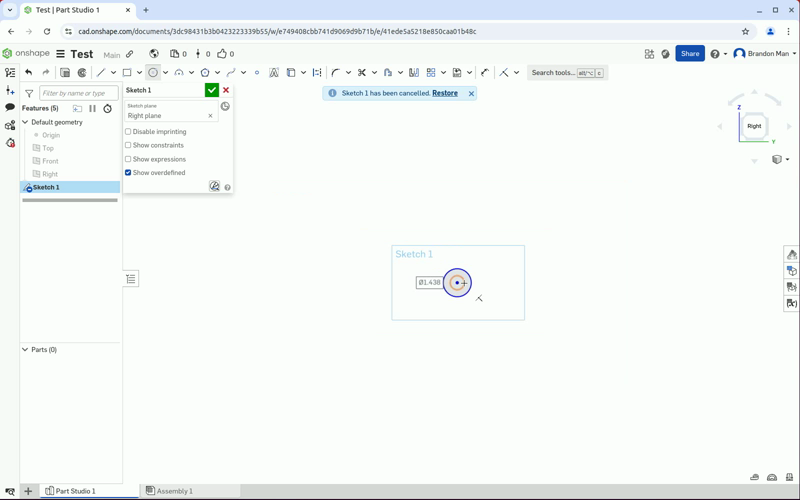
scroll(-6)
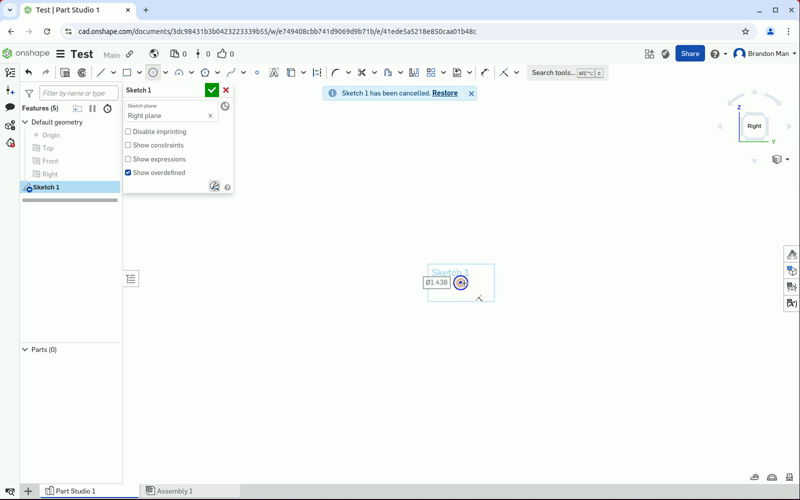
key(esc)
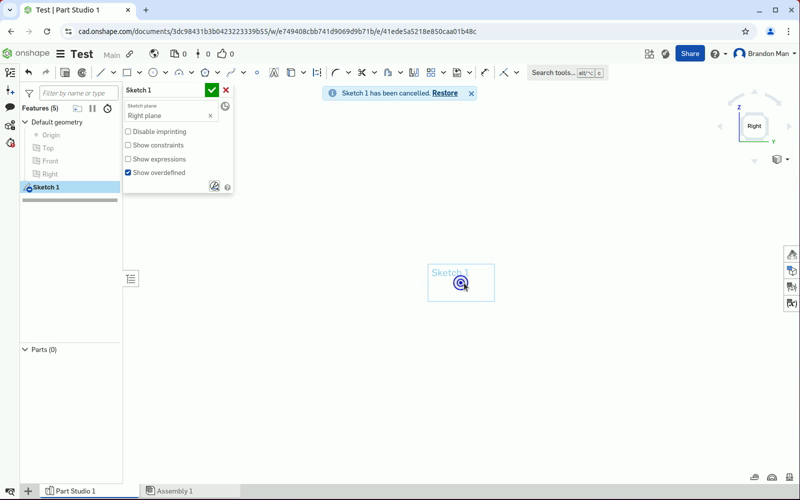
mouse_move(466, 286)
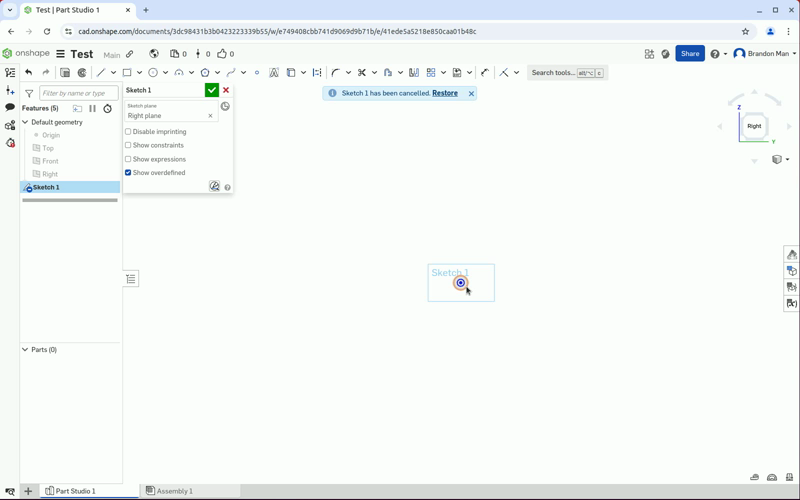
scroll(6)
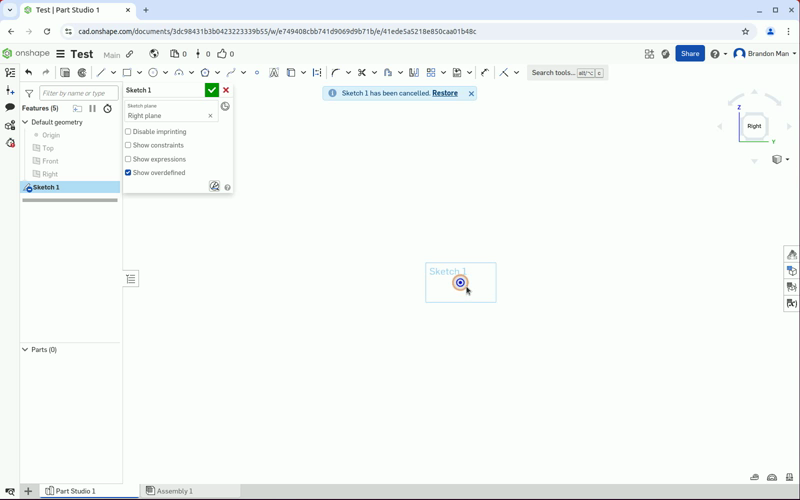
scroll(6)
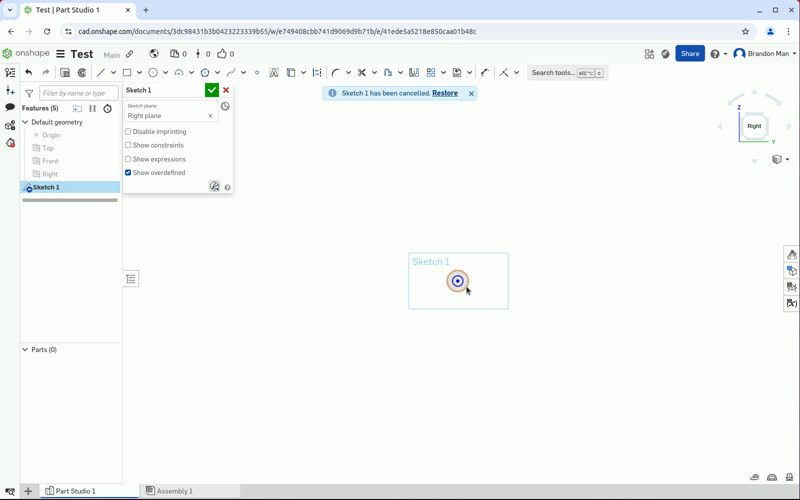
scroll(6)
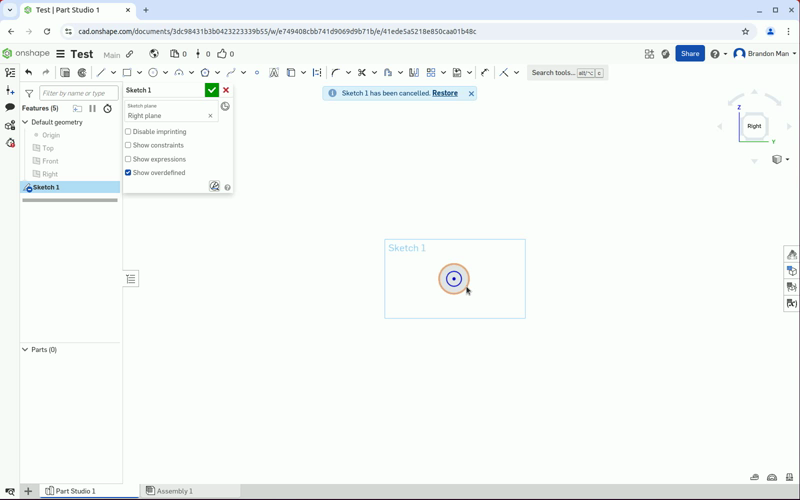
scroll(6)
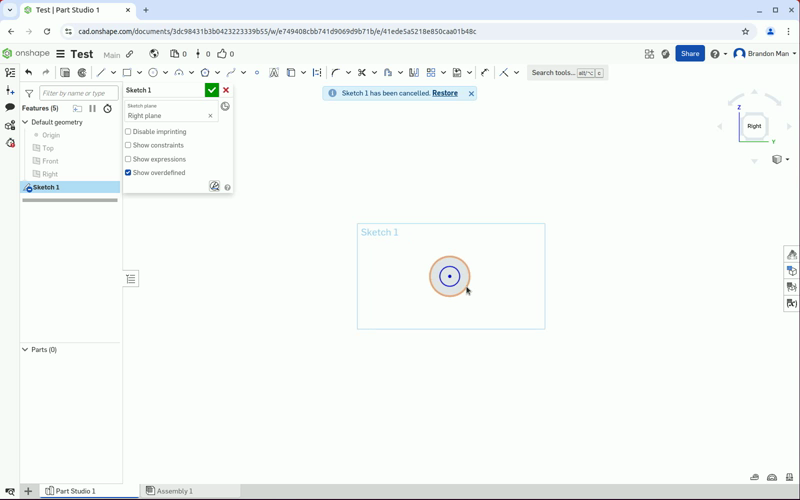
scroll(6)
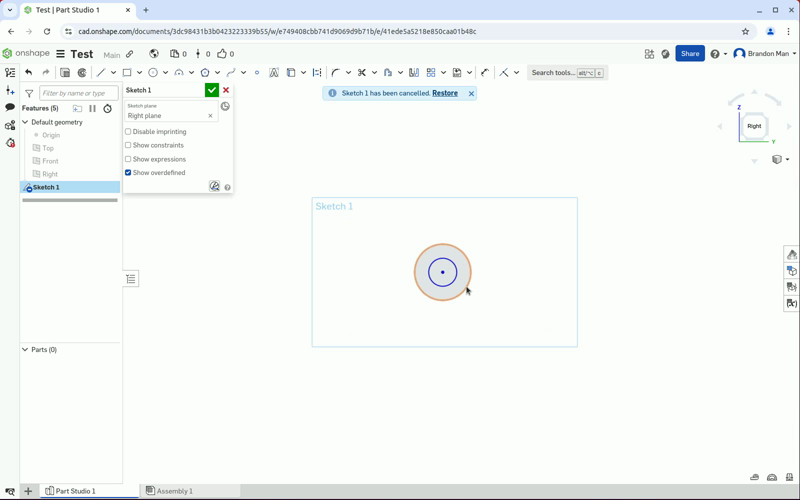
scroll(6)
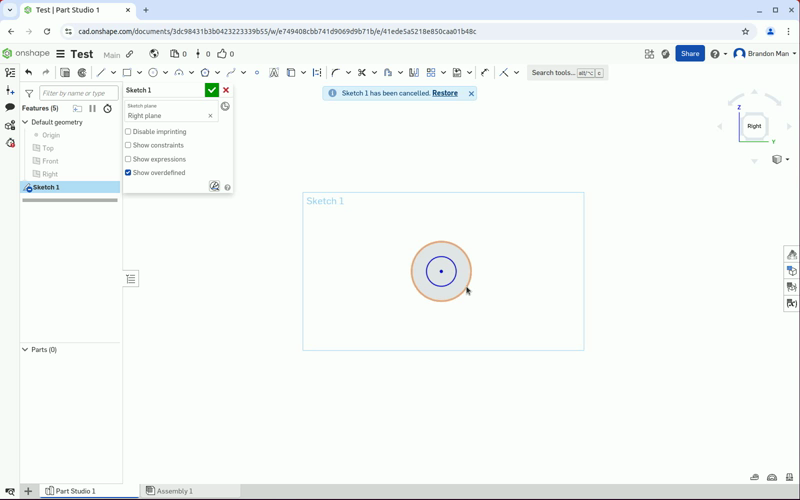
scroll(6)
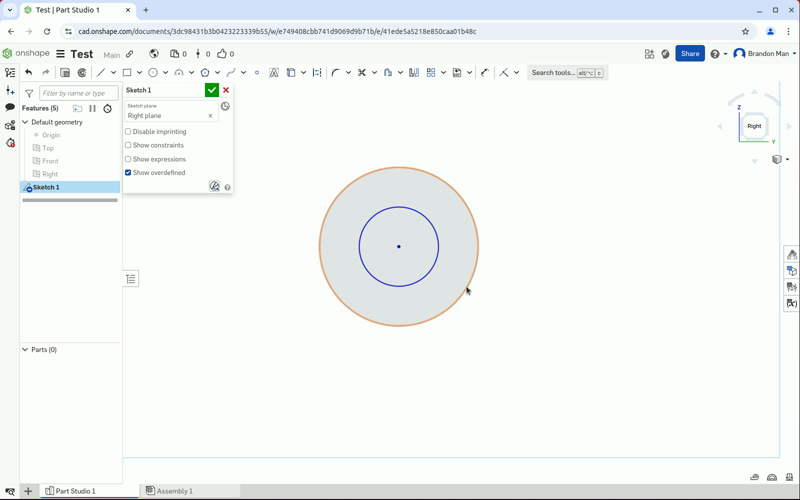
click(466, 286)
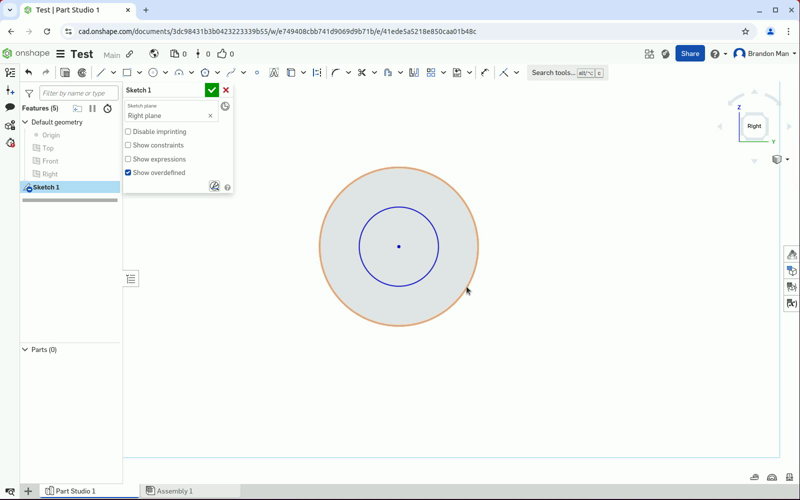
scroll(-6)
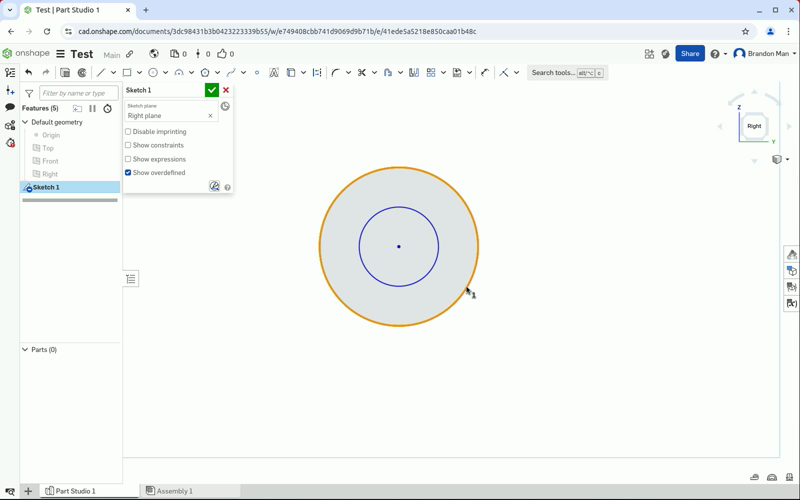
scroll(-6)
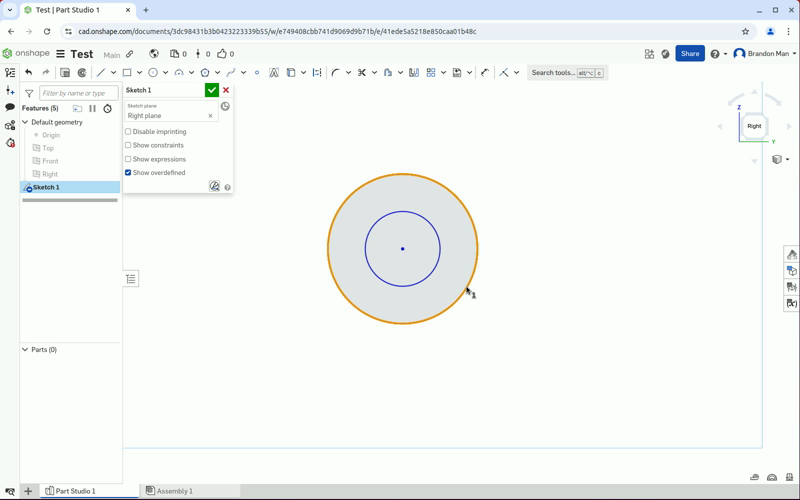
scroll(-6)
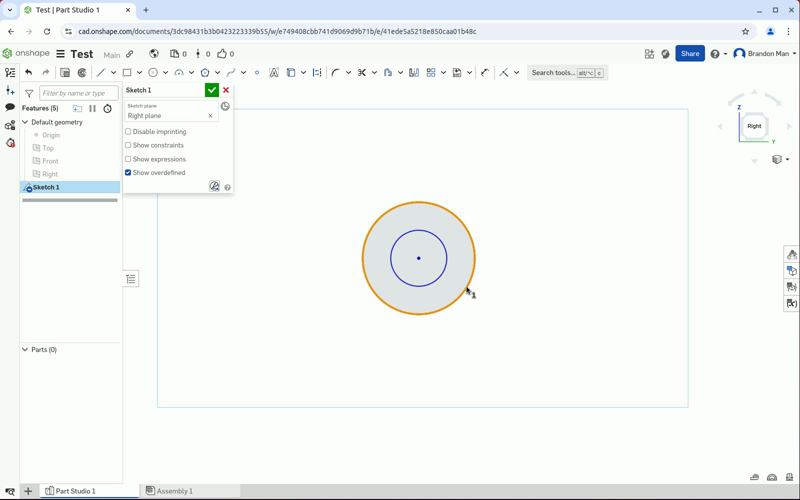
scroll(-6)
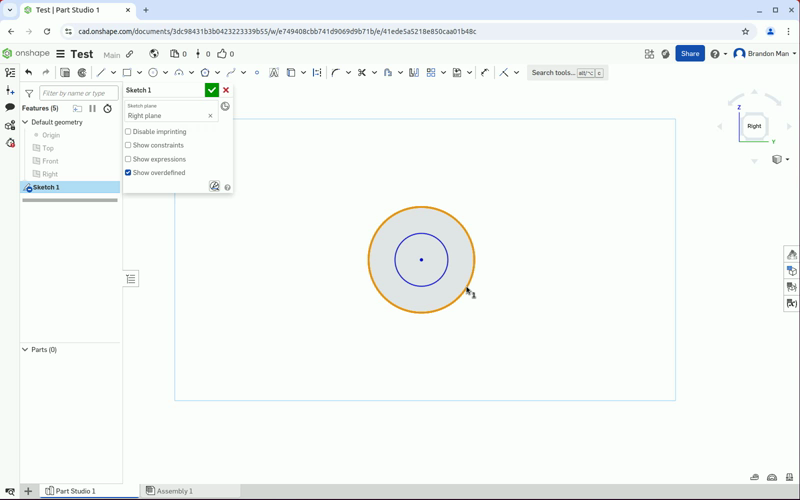
scroll(-6)
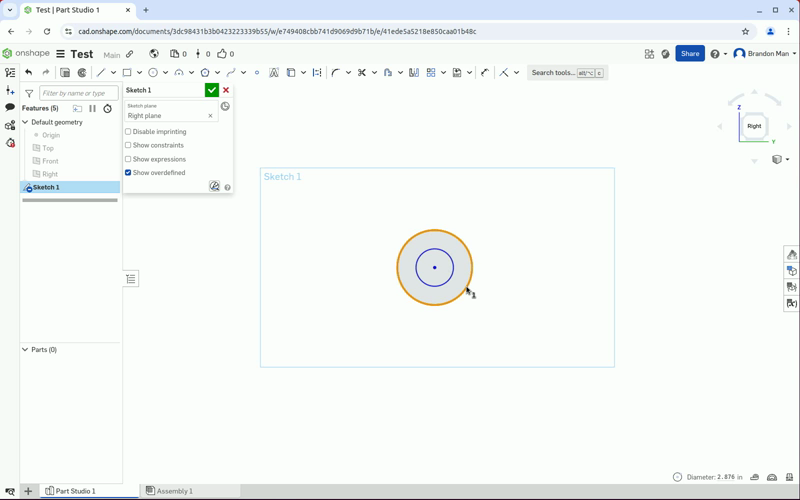
scroll(-6)
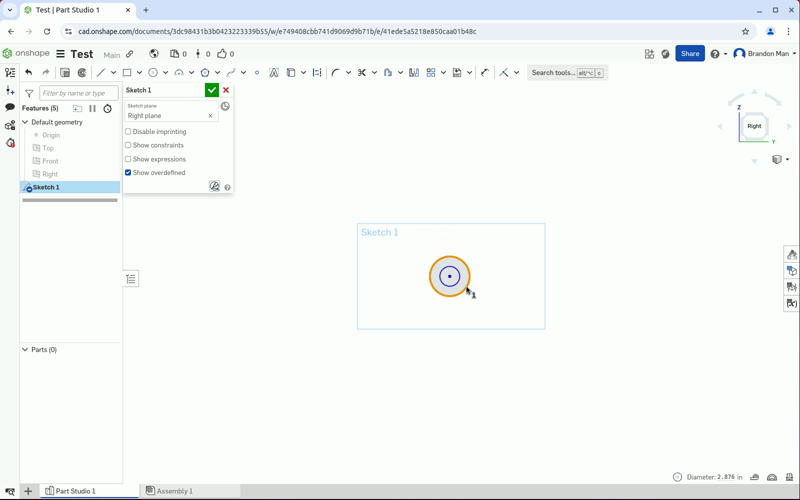
scroll(-6)
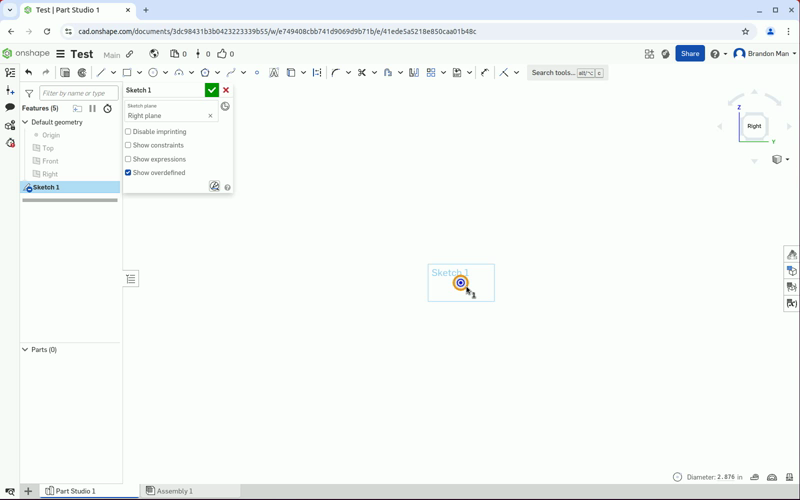
mouse_move(73, 352)
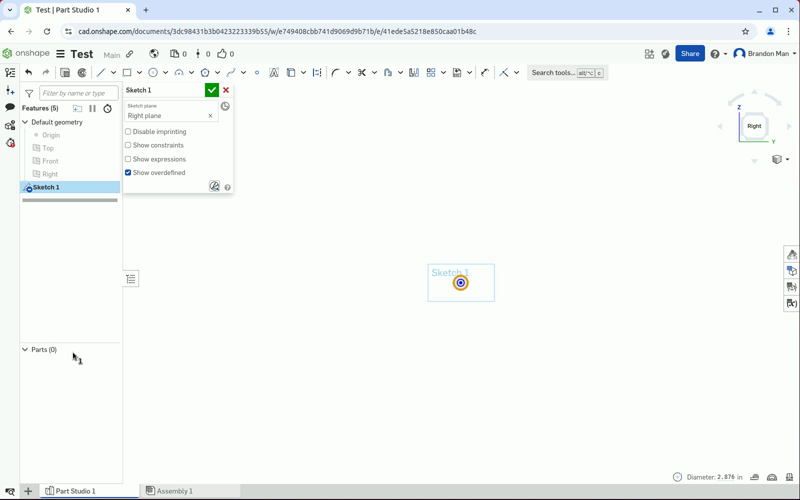
key(shift+y)
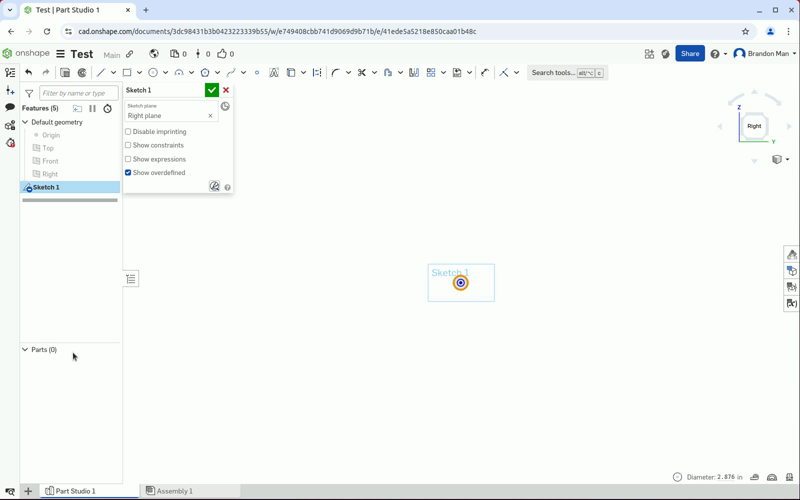
key(shift+e)
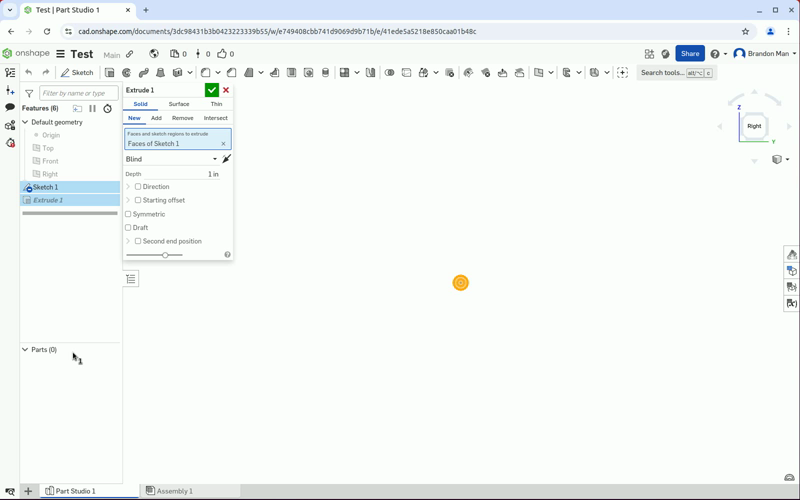
mouse_move(143, 106)
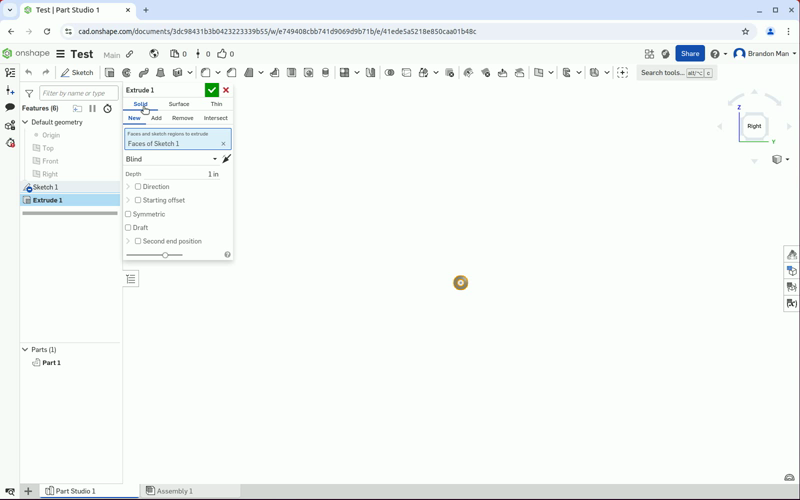
click(143, 106)
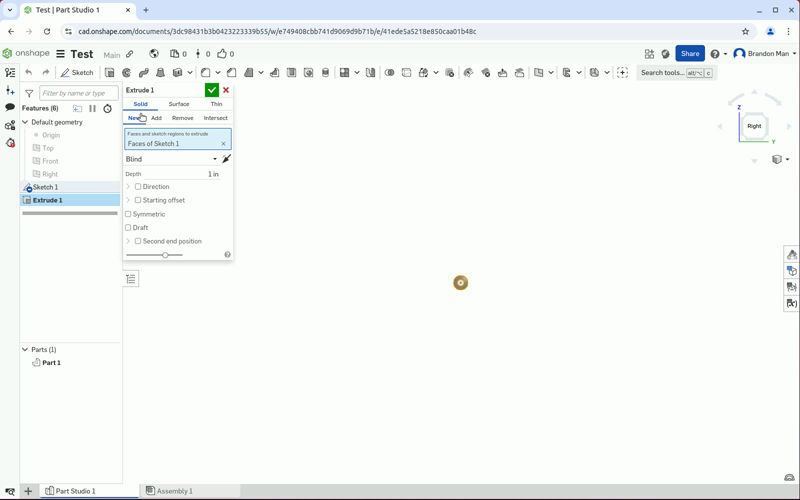
mouse_move(137, 120)
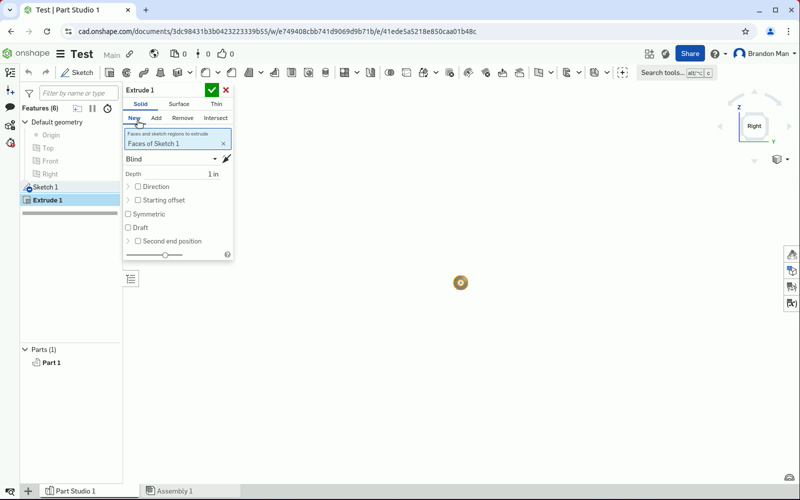
click(137, 120)
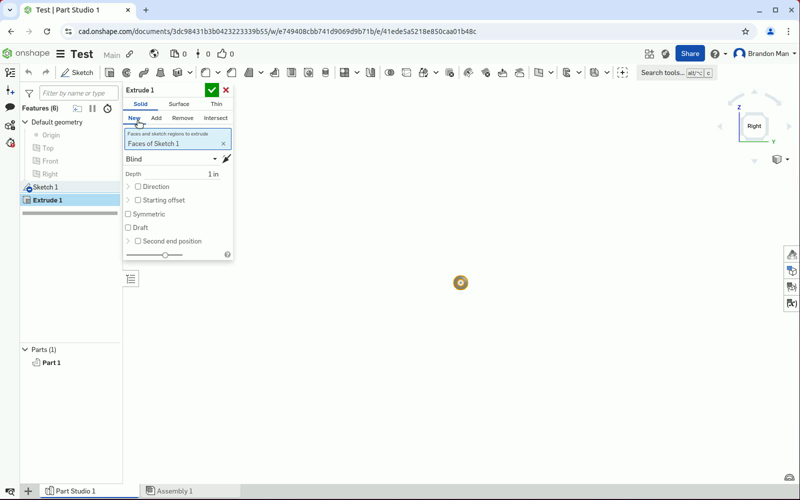
key(tab, 4)
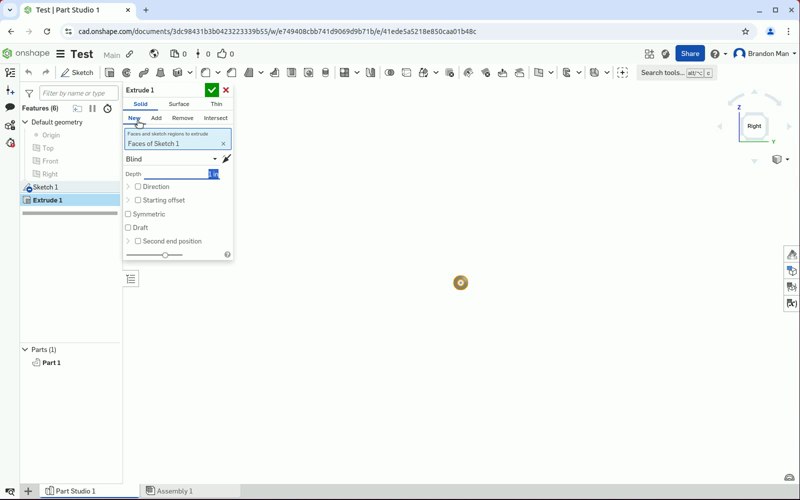
text(2.888)
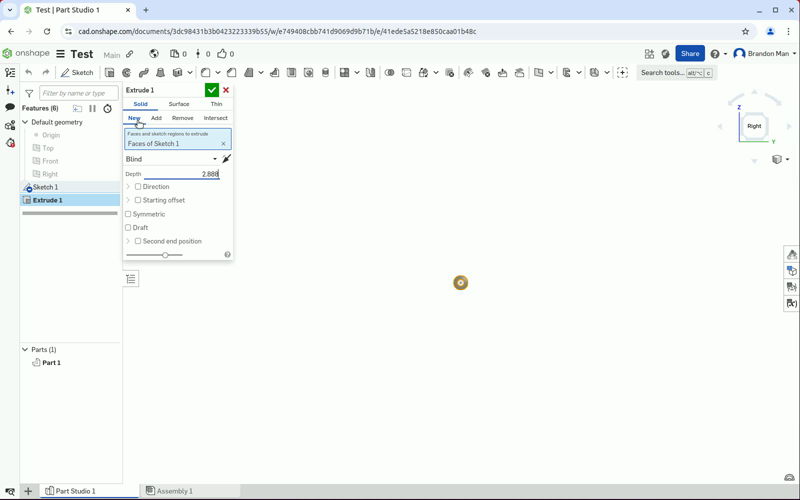
key(tab, 3)
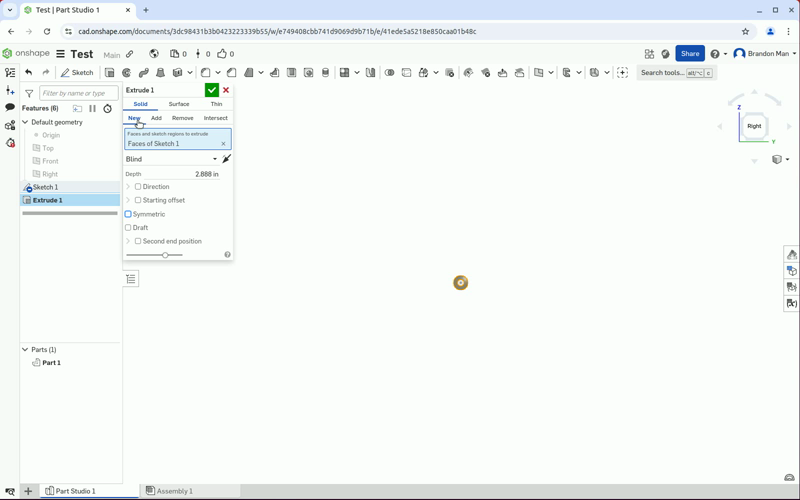
key(space)
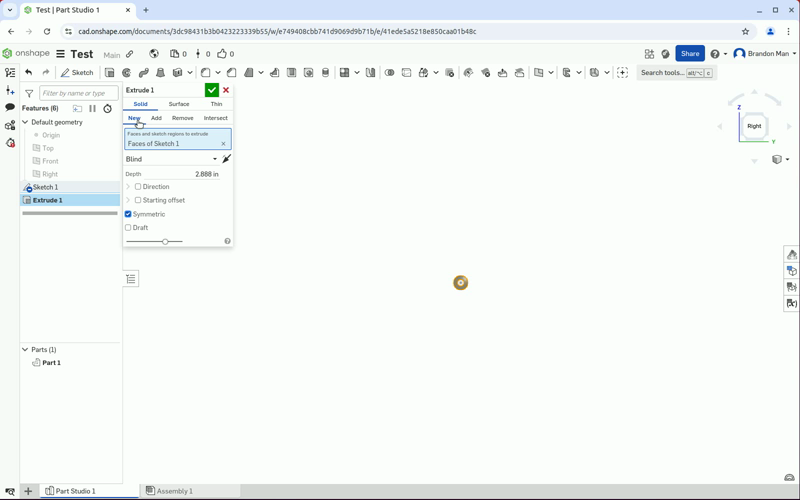
key(enter)
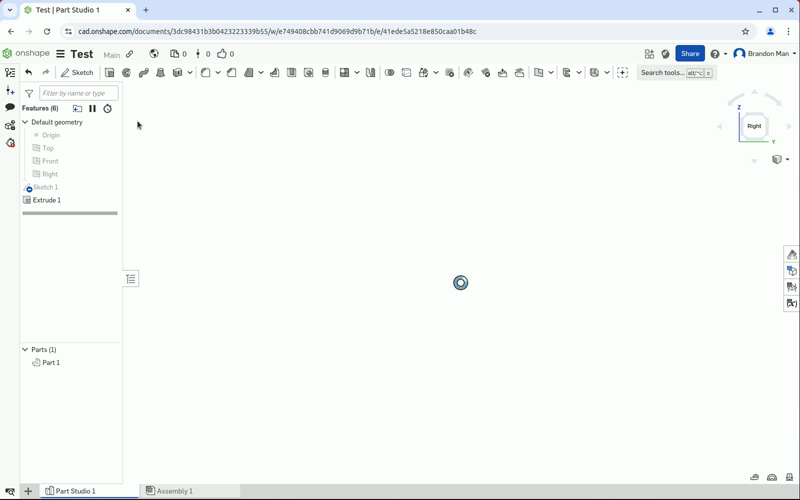
key(shift+h)
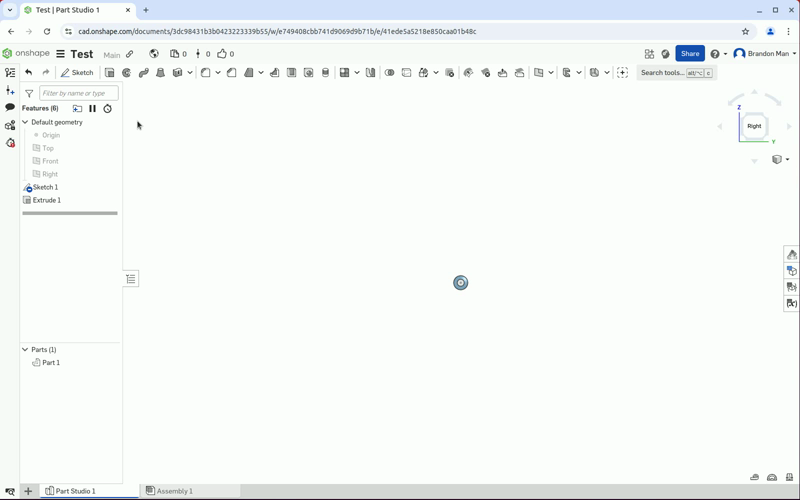
key(shift+h)
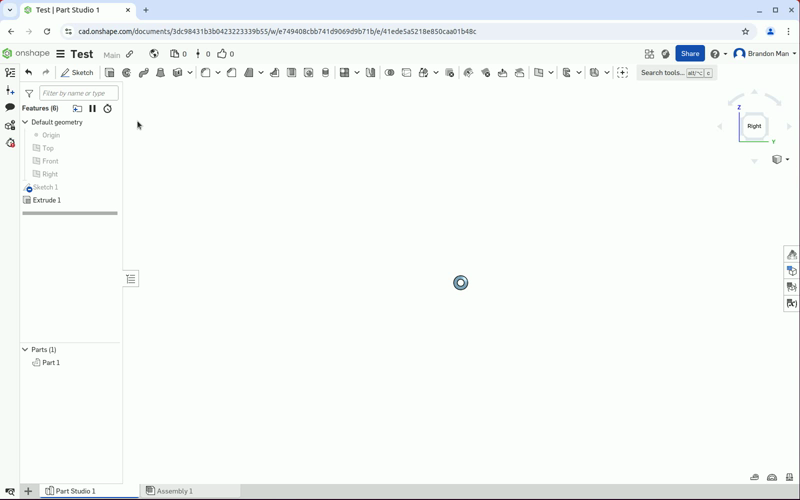
mouse_move(73, 189)
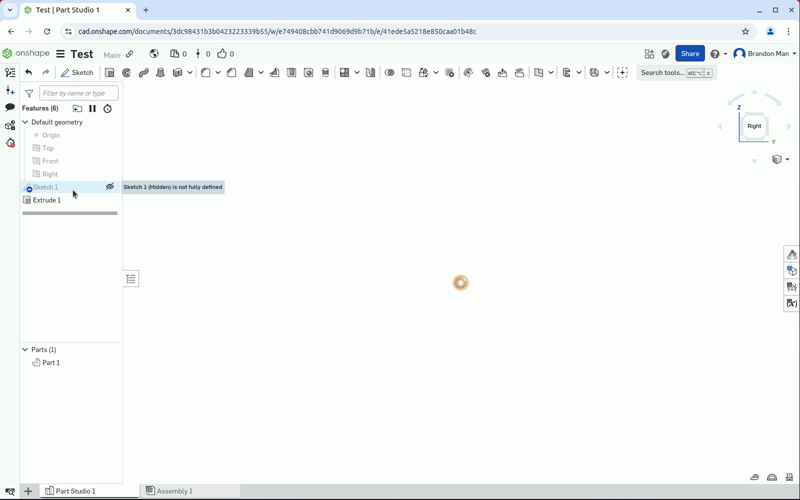
click(73, 189)
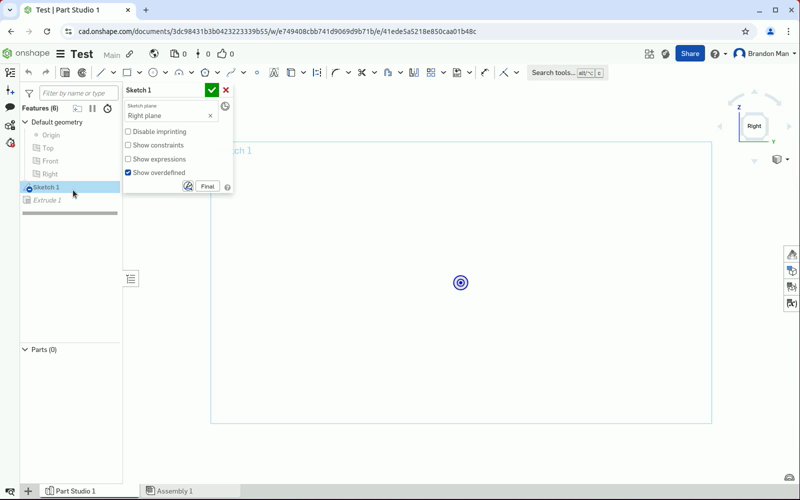
mouse_move(229, 92)
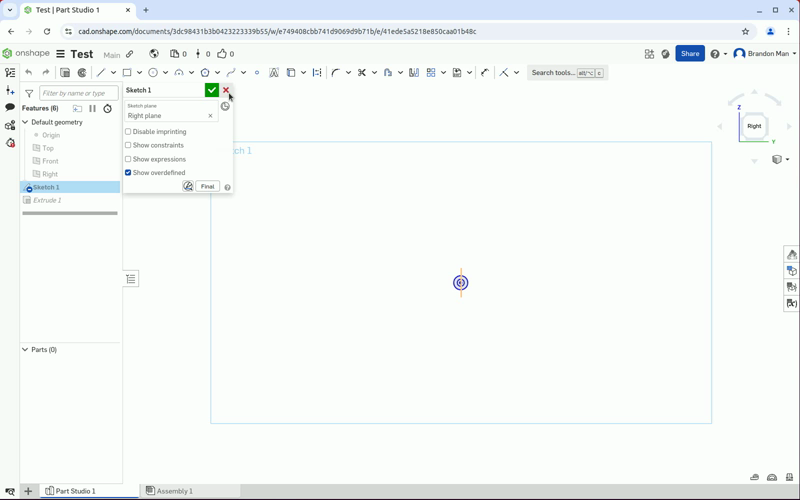
click(229, 92)
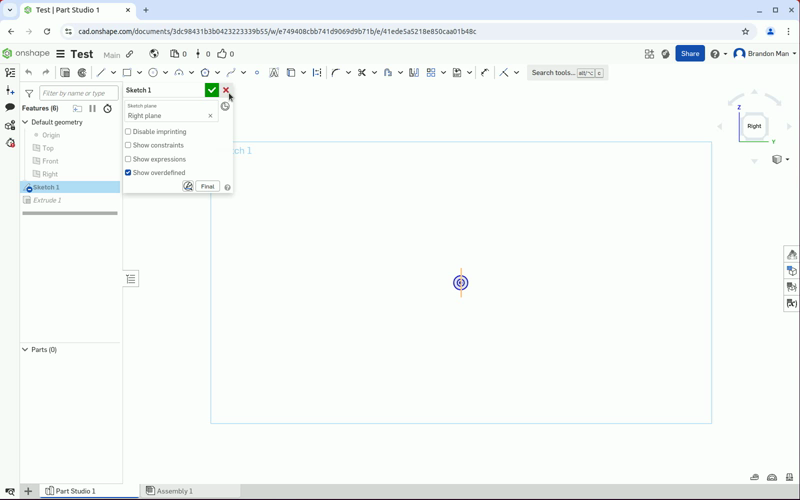
key(shift+s)
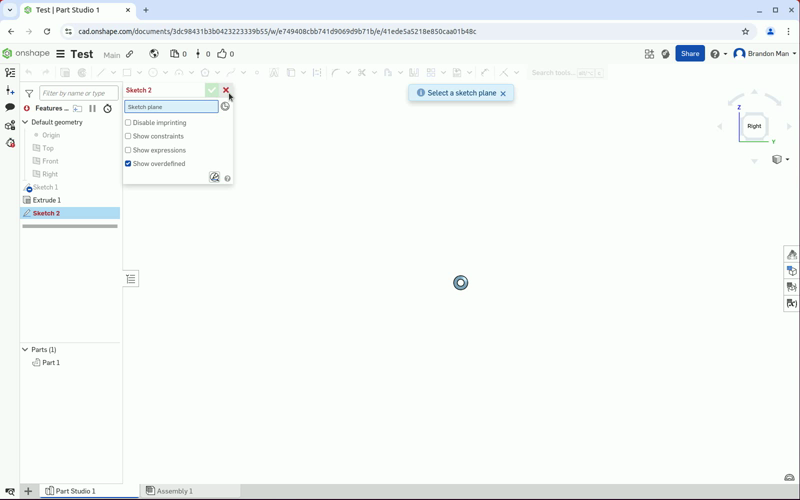
mouse_move(73, 176)
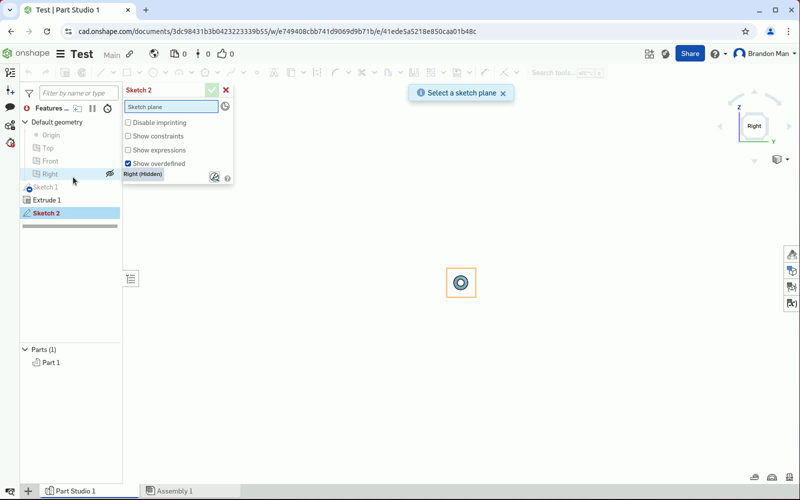
click(73, 176)
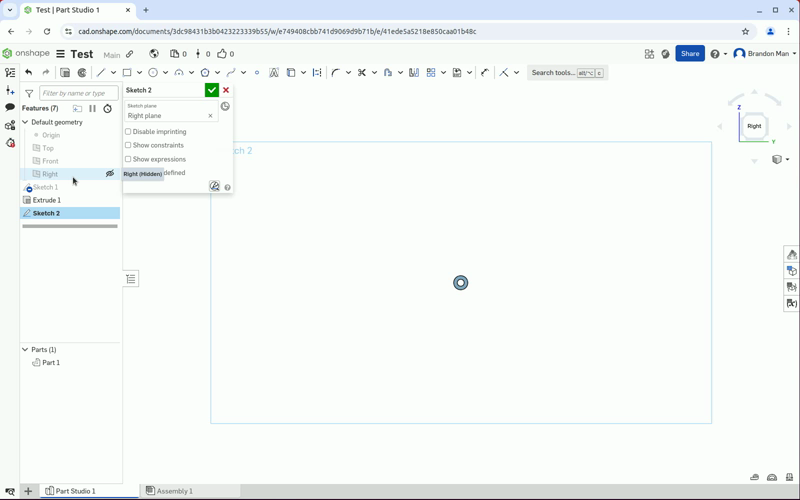
mouse_move(73, 352)
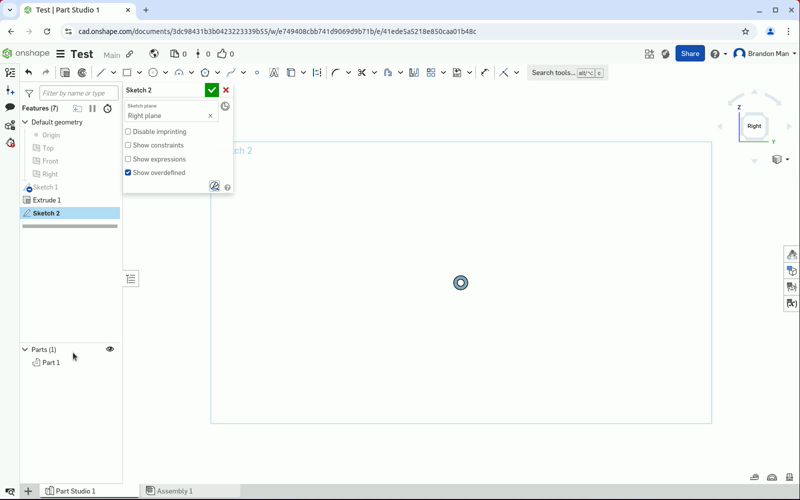
key(y)
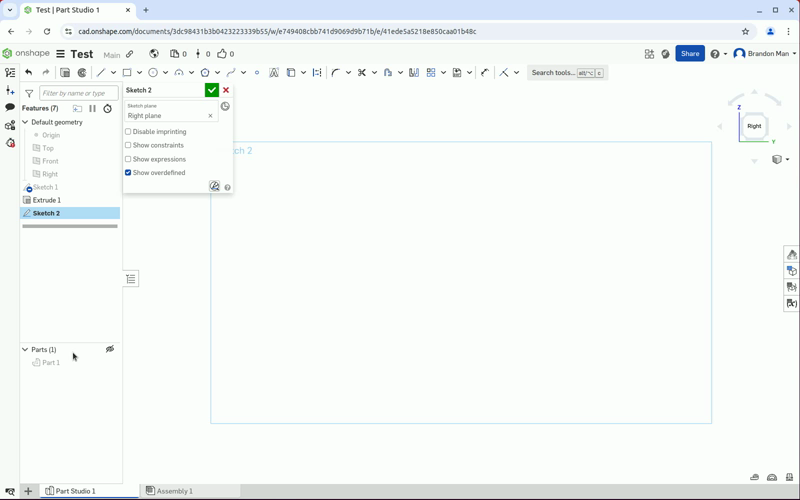
key(c)
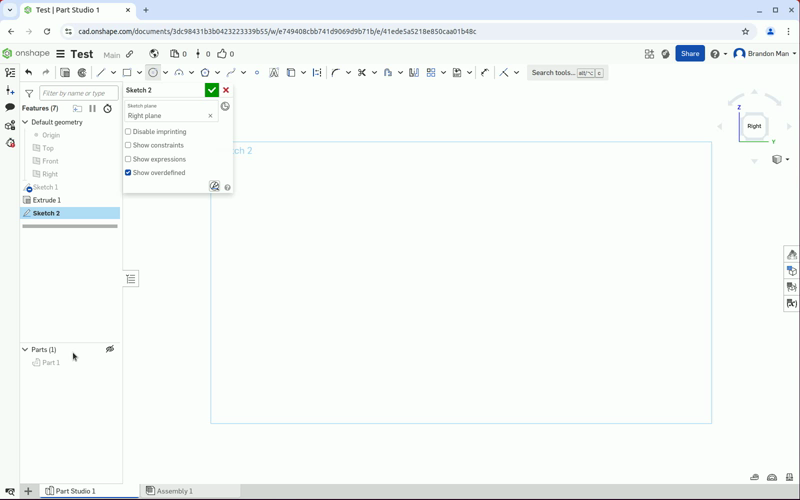
key_down(shift)
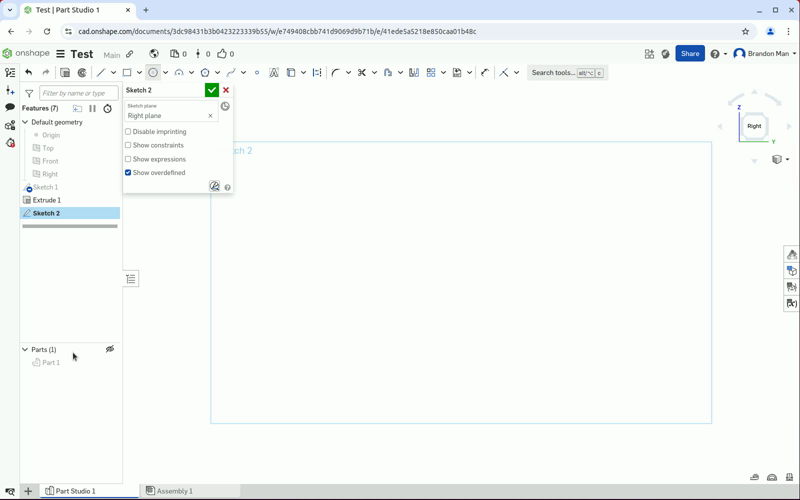
mouse_move(567, 282)
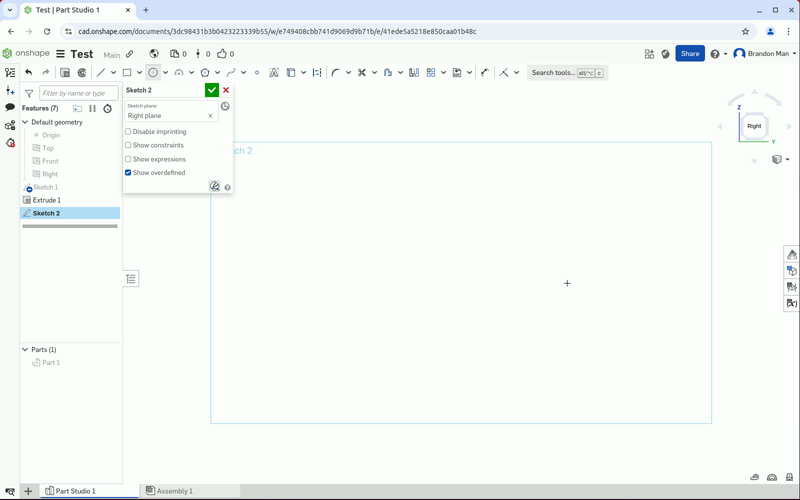
click(567, 282)
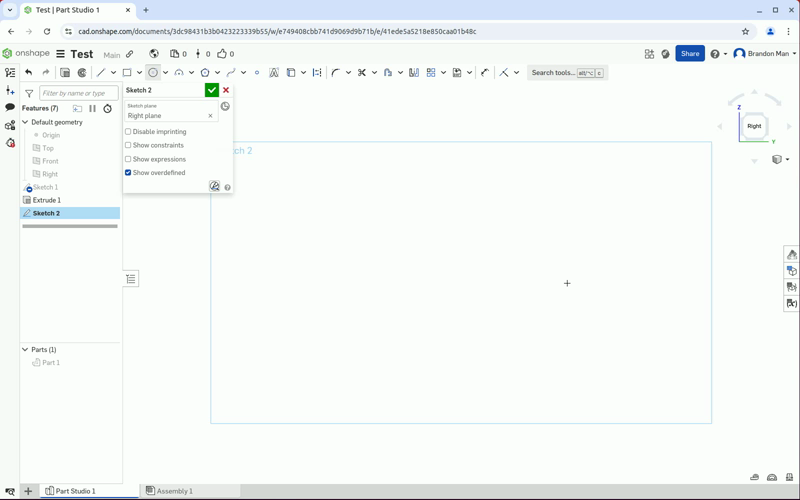
key_up(shift)
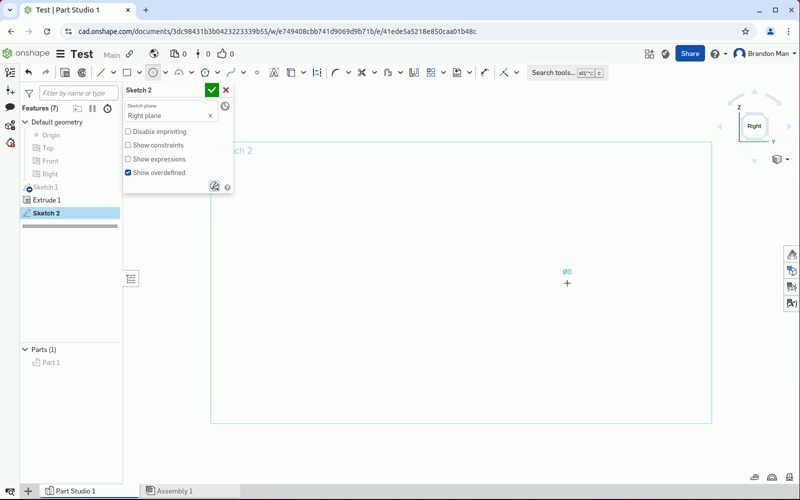
mouse_move(574, 282)
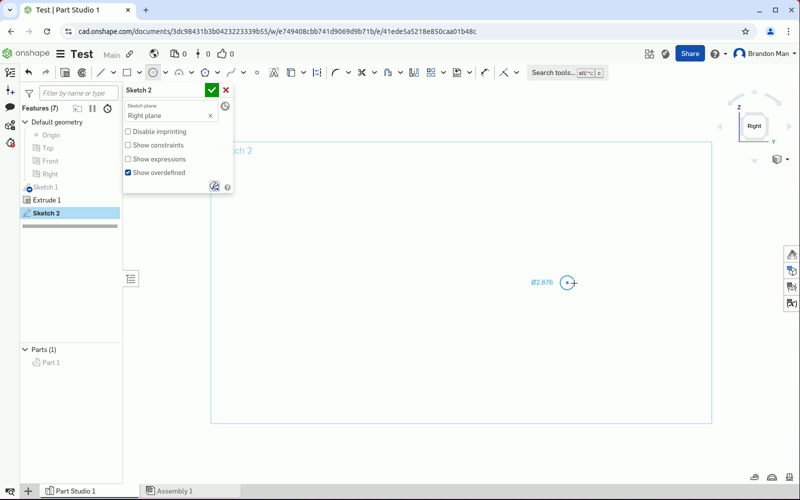
click(574, 282)
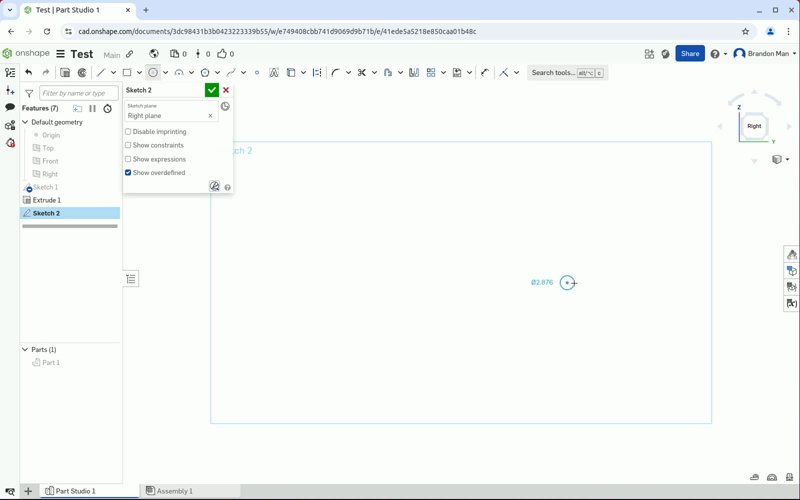
key(esc)
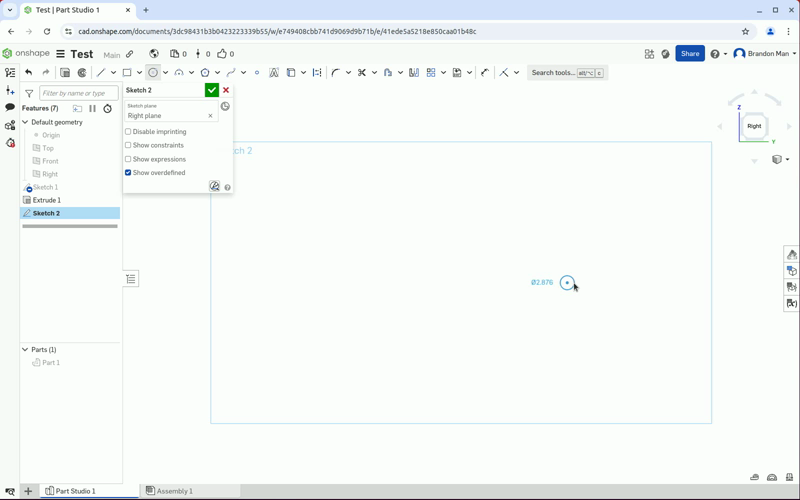
key(c)
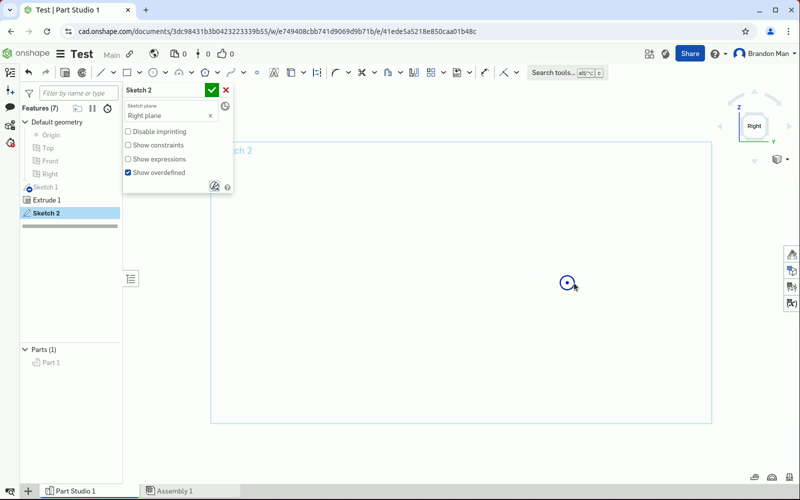
key_down(shift)
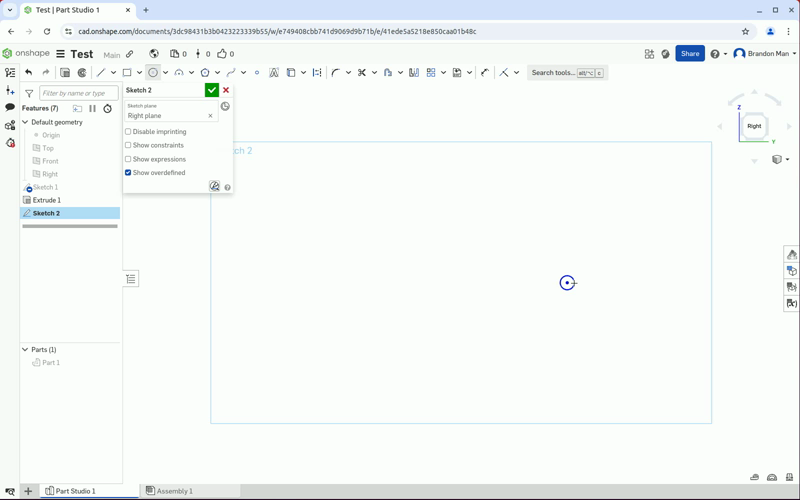
mouse_move(567, 282)
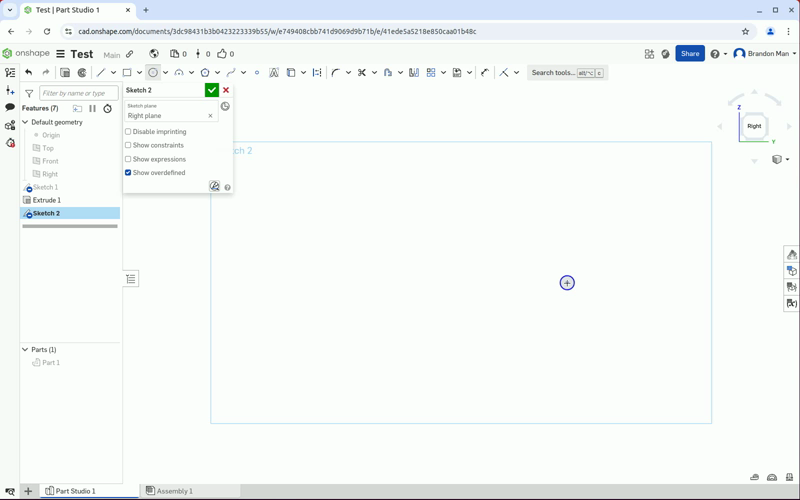
click(567, 282)
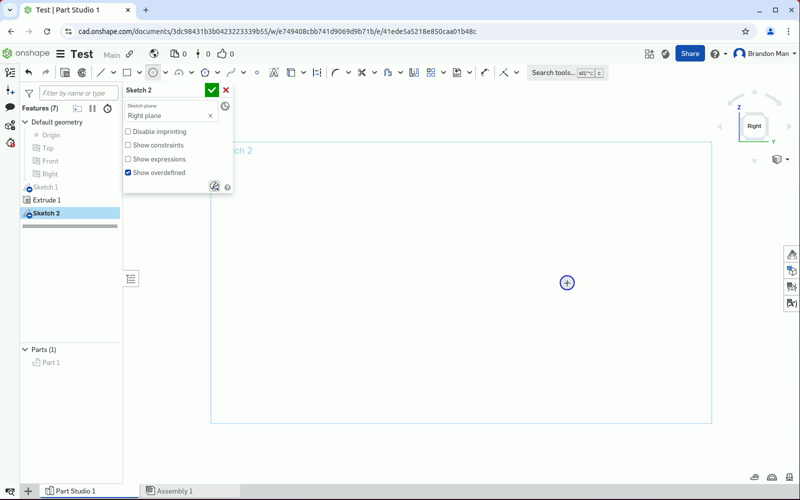
key_up(shift)
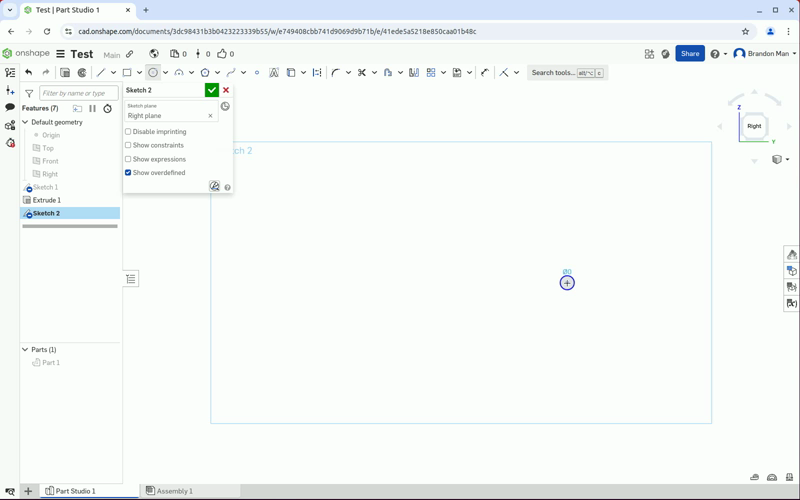
mouse_move(570, 282)
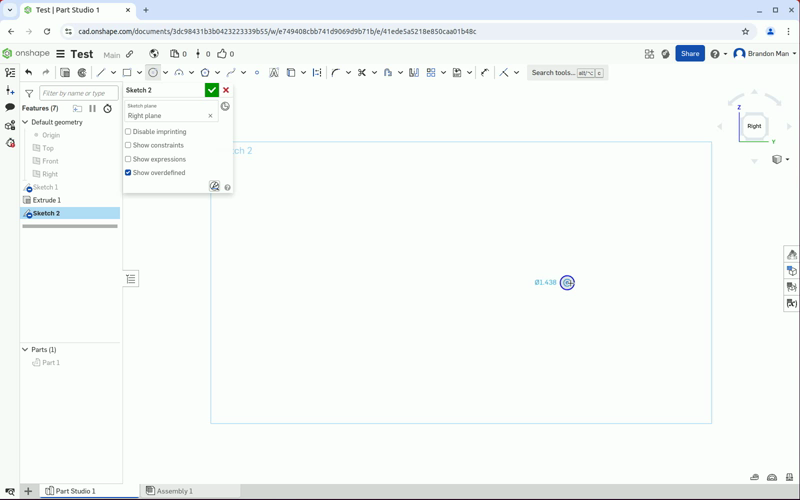
scroll(6)
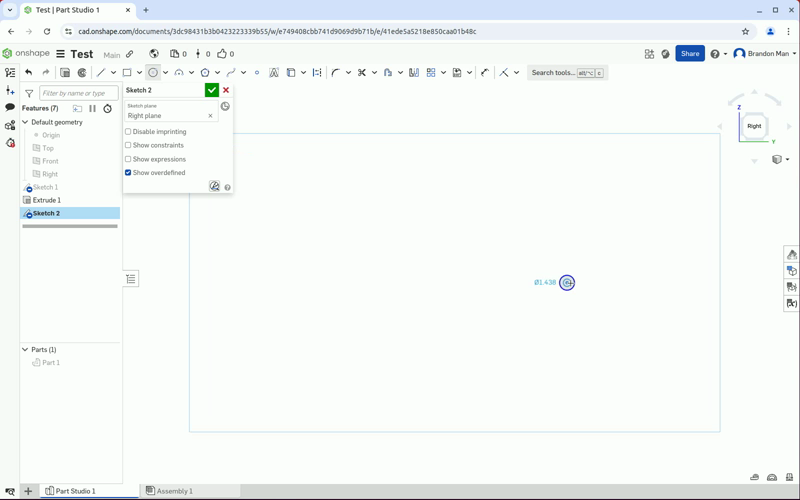
scroll(6)
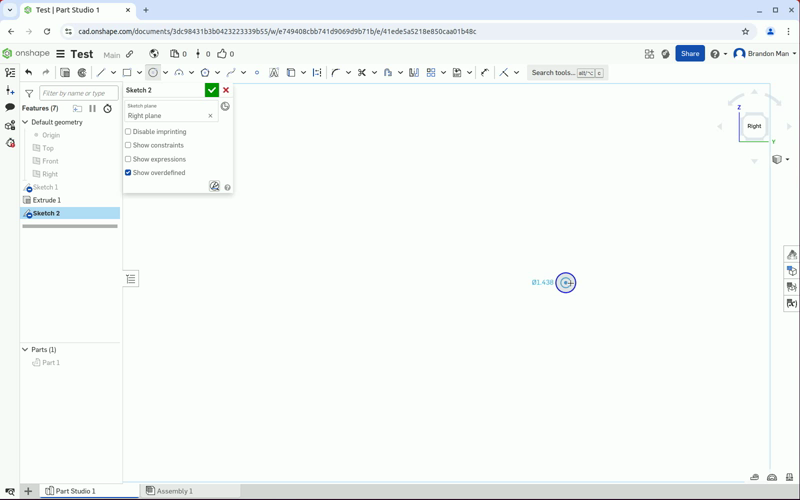
scroll(6)
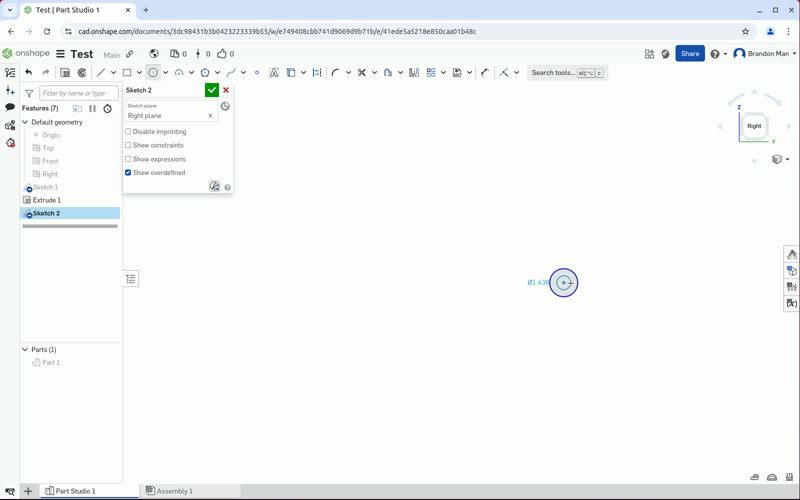
scroll(6)
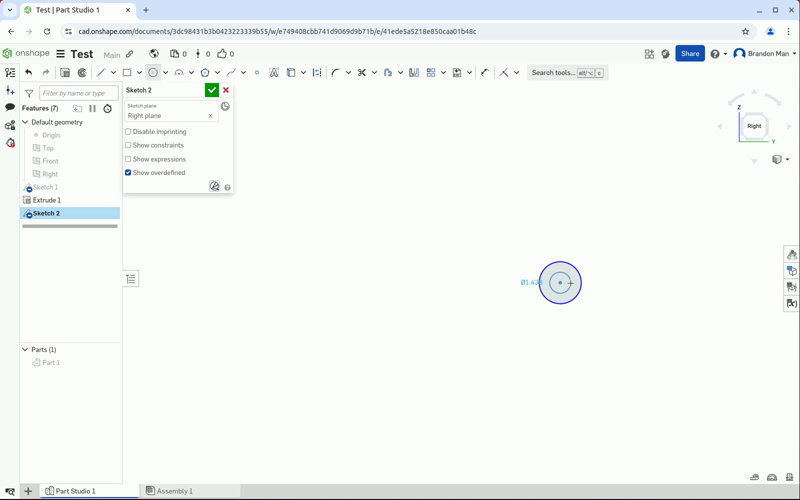
scroll(6)
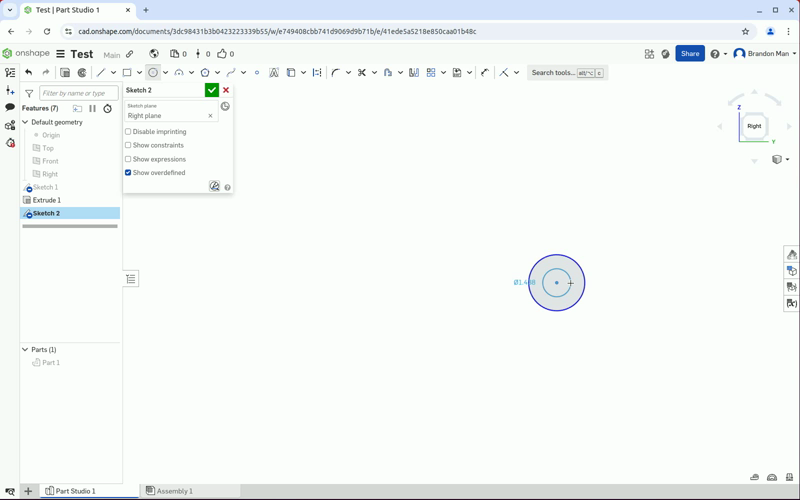
scroll(6)
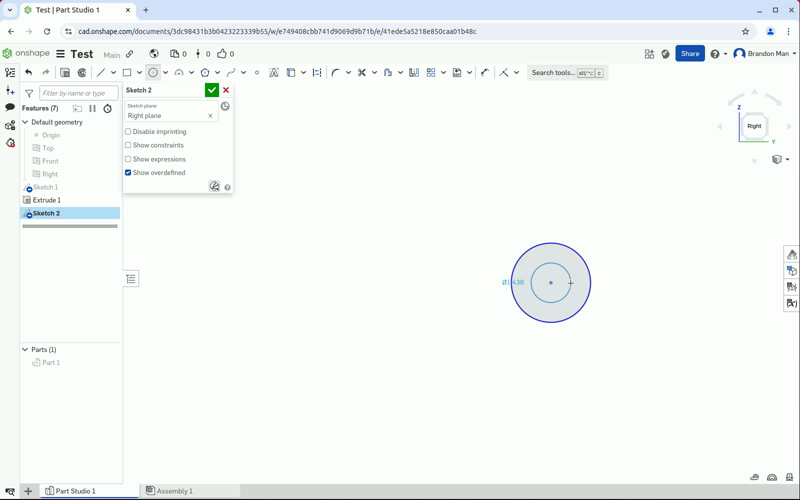
scroll(6)
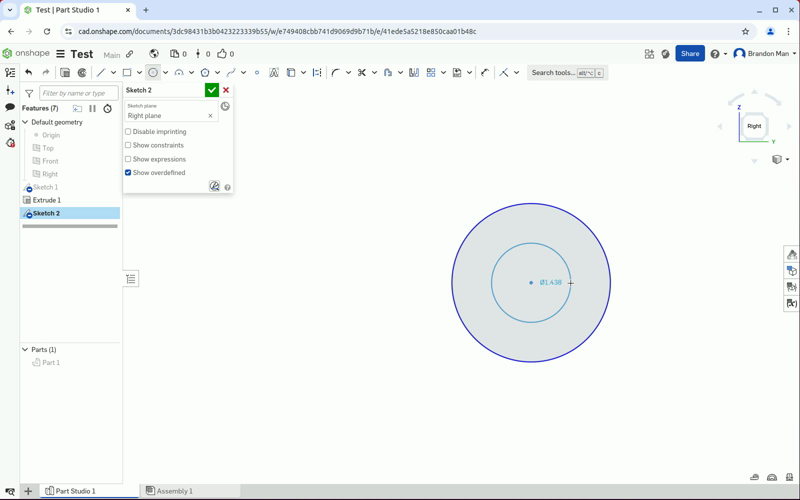
click(570, 282)
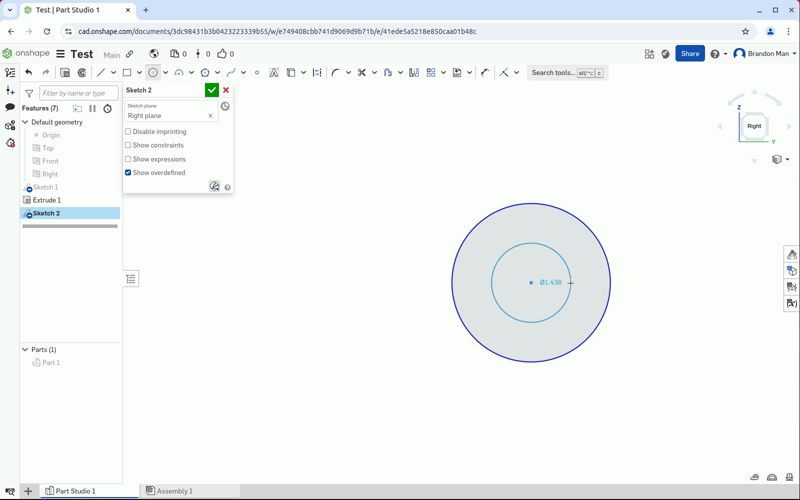
scroll(-6)
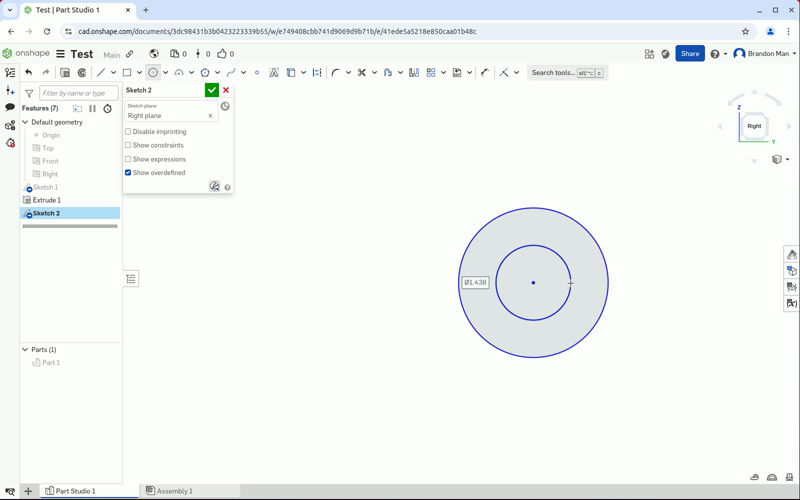
scroll(-6)
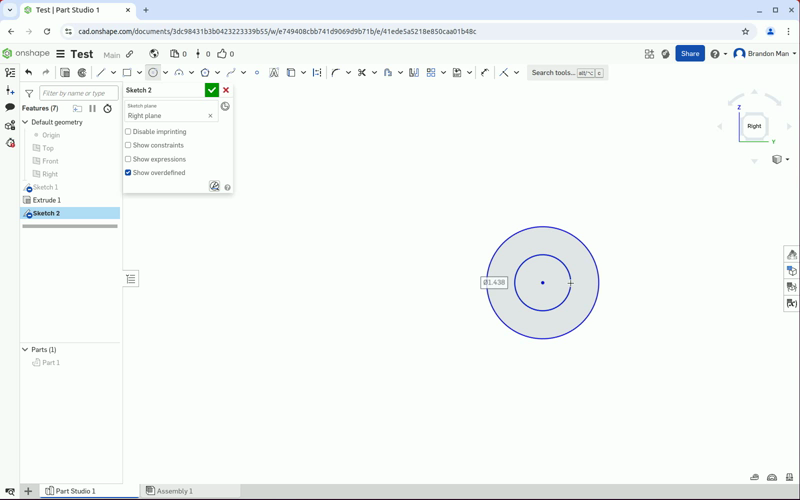
scroll(-6)
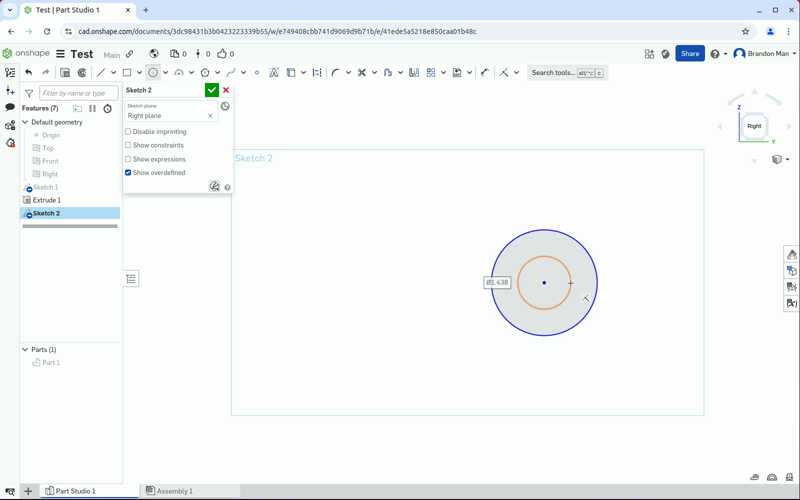
scroll(-6)
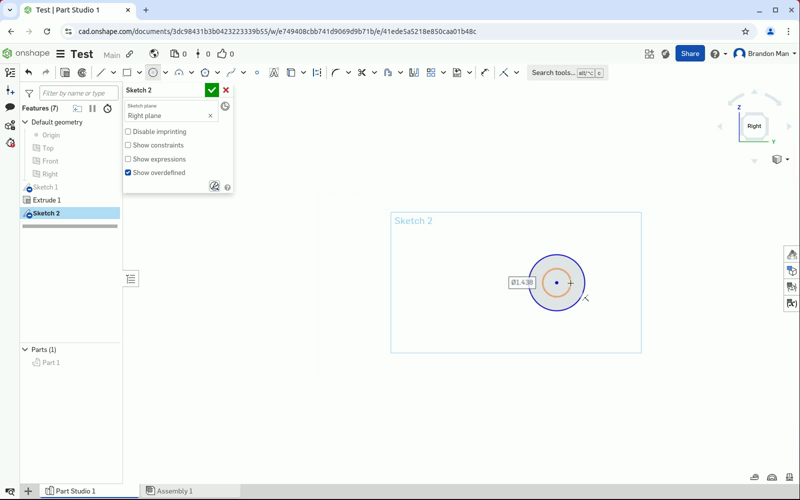
scroll(-6)
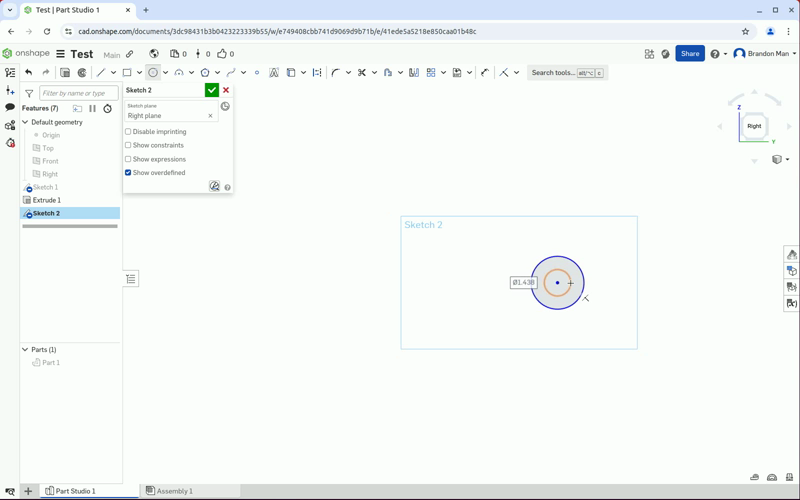
scroll(-6)
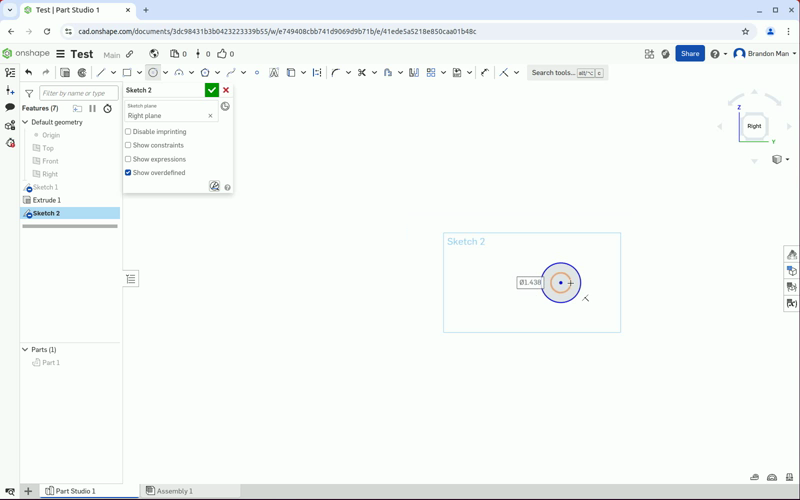
scroll(-6)
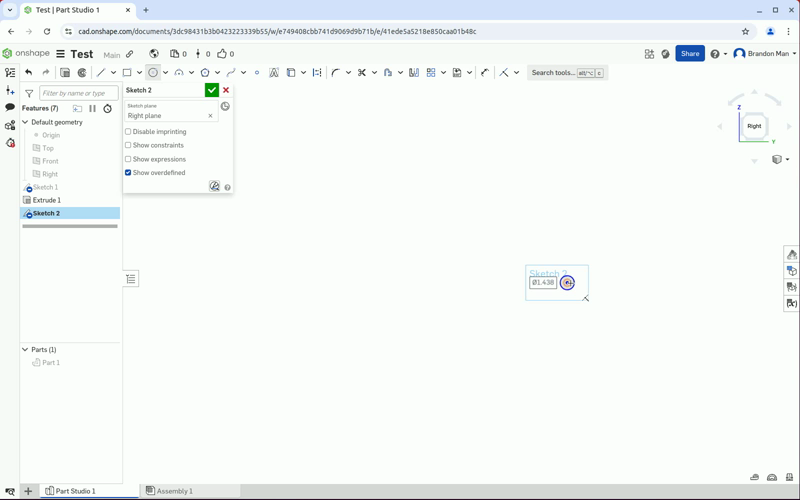
key(esc)
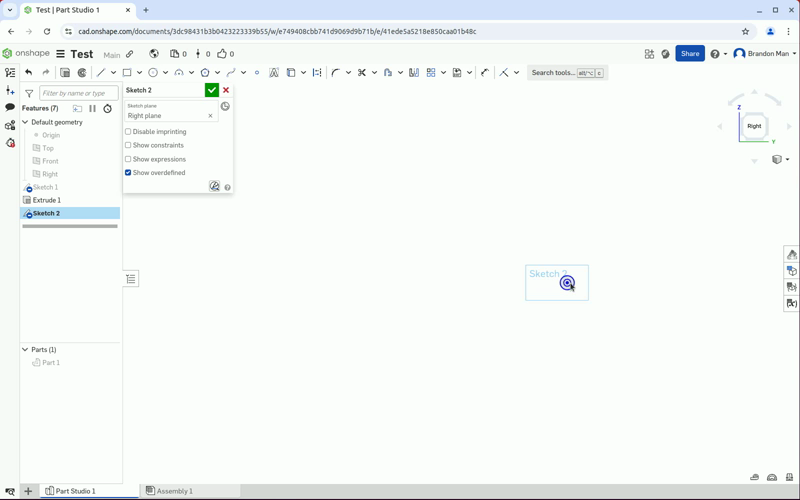
mouse_move(571, 284)
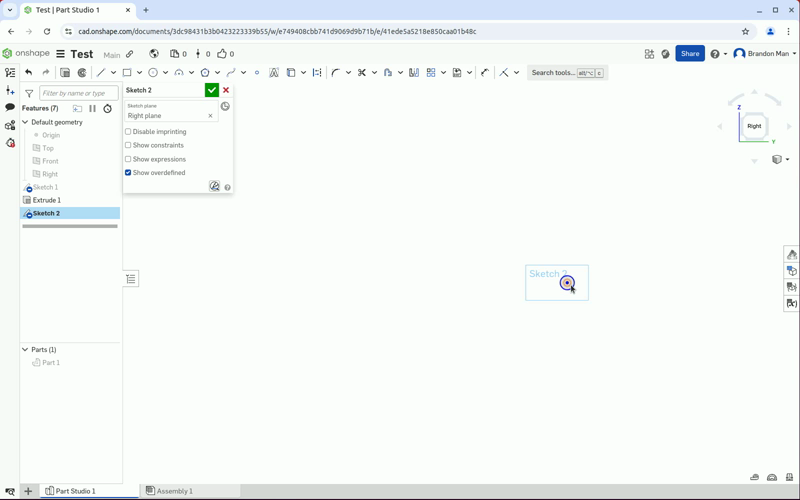
scroll(6)
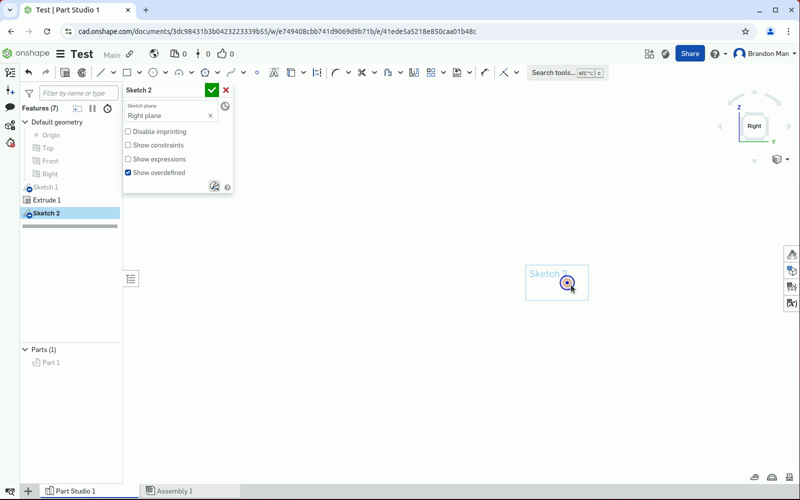
scroll(6)
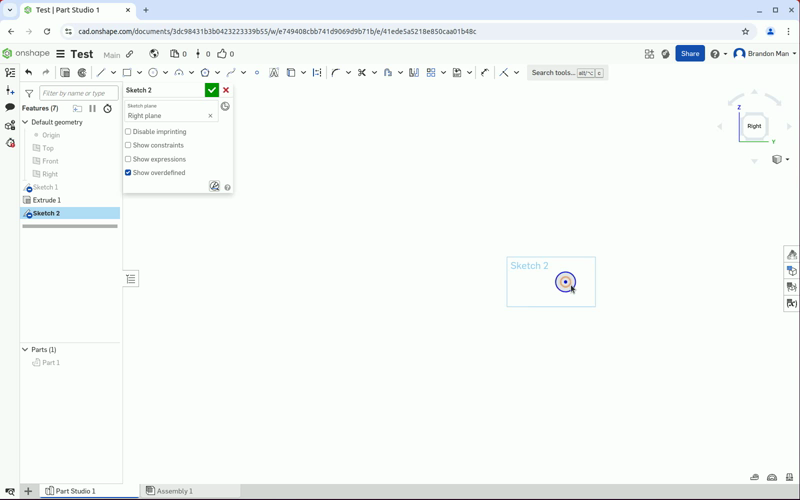
scroll(6)
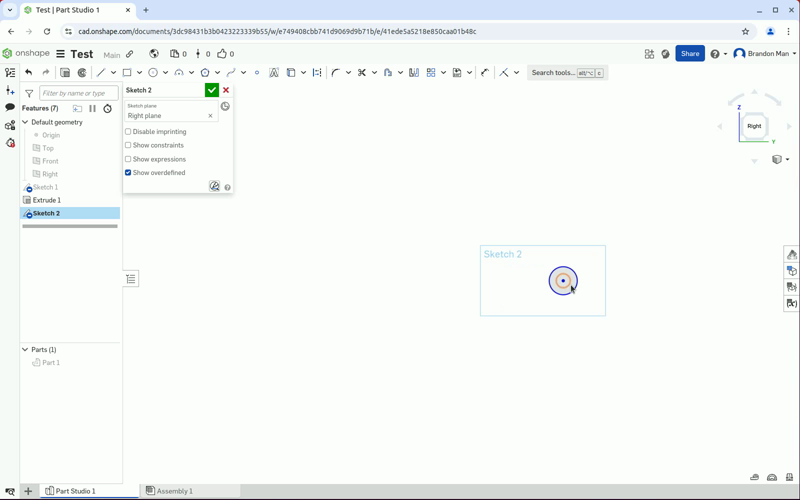
scroll(6)
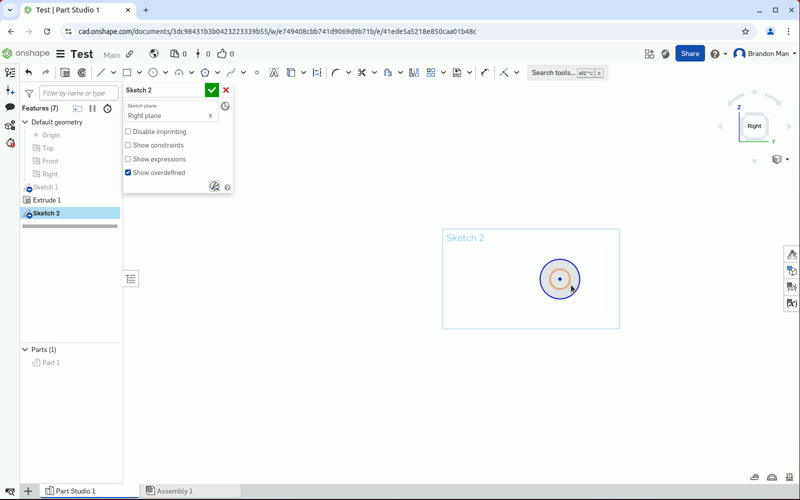
scroll(6)
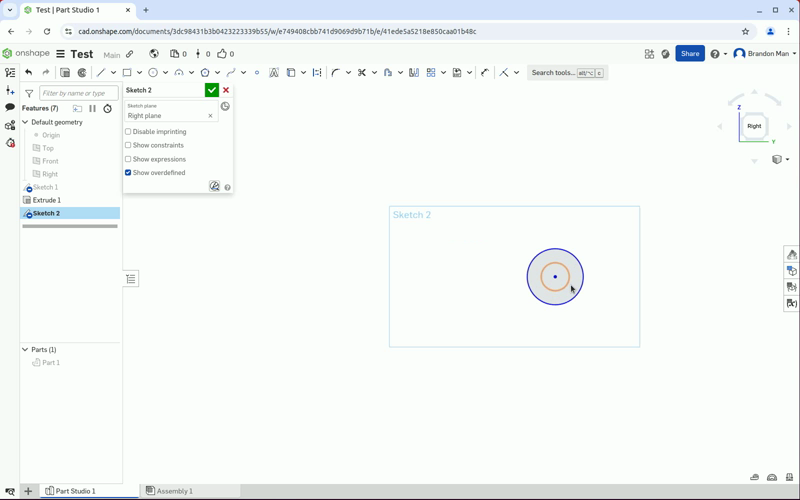
scroll(6)
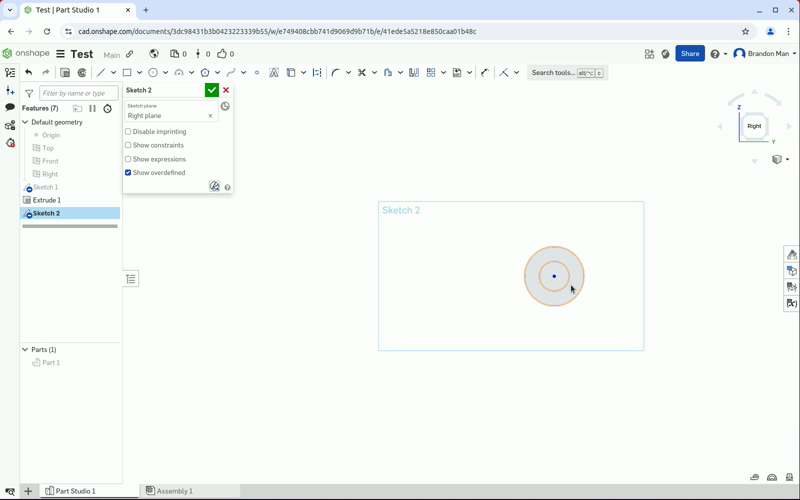
scroll(6)
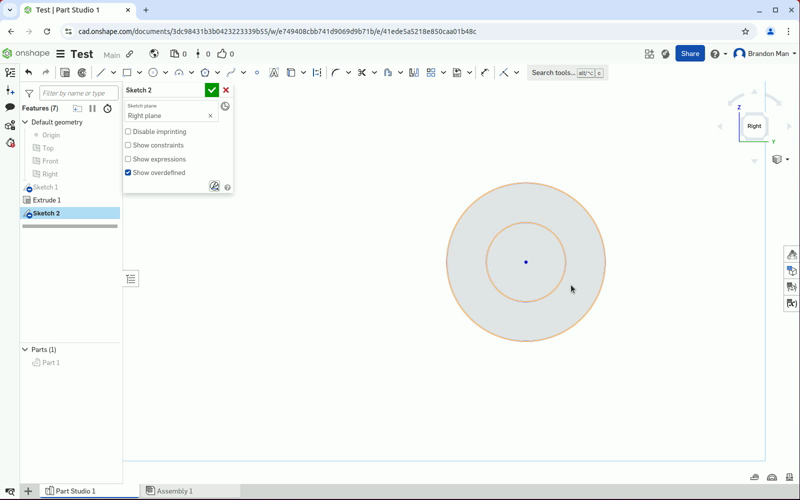
click(571, 284)
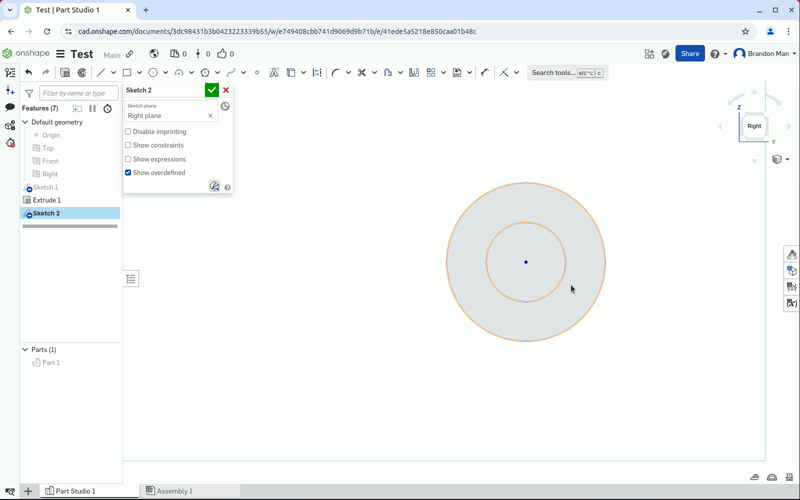
scroll(-6)
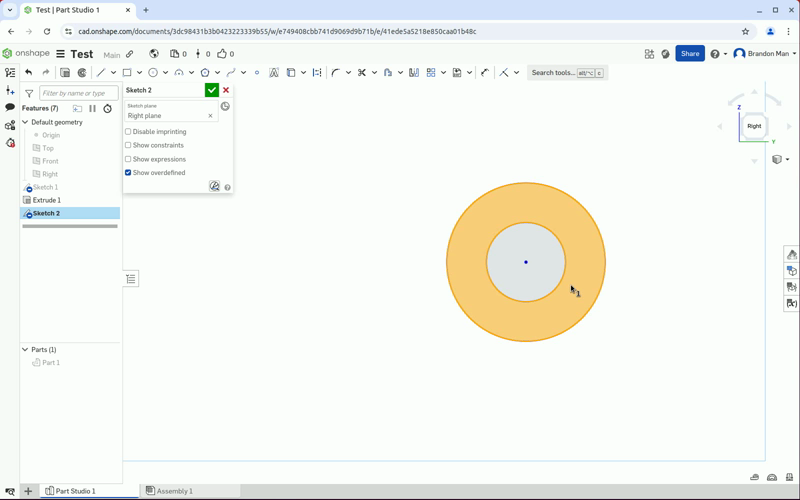
scroll(-6)
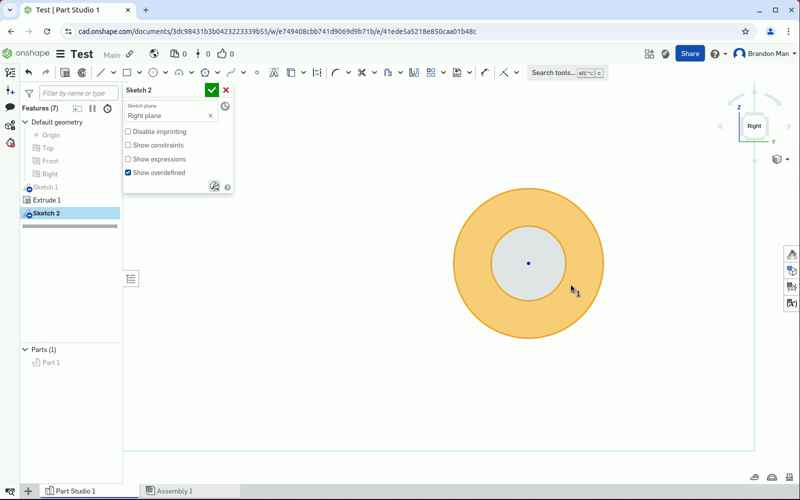
scroll(-6)
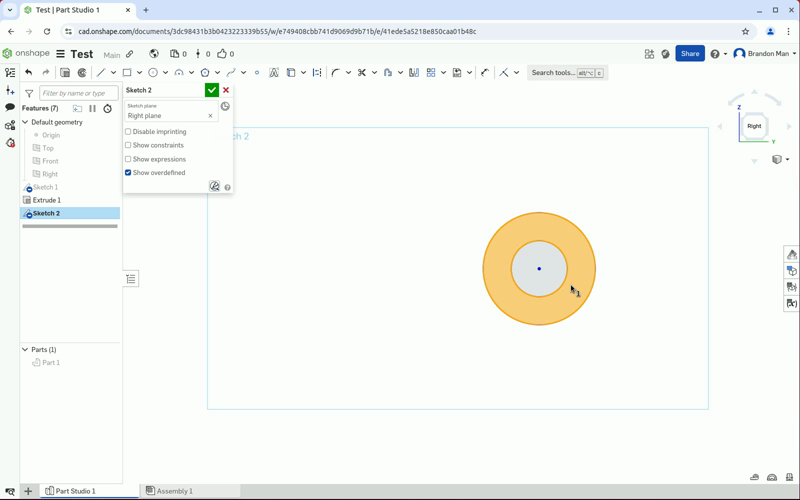
scroll(-6)
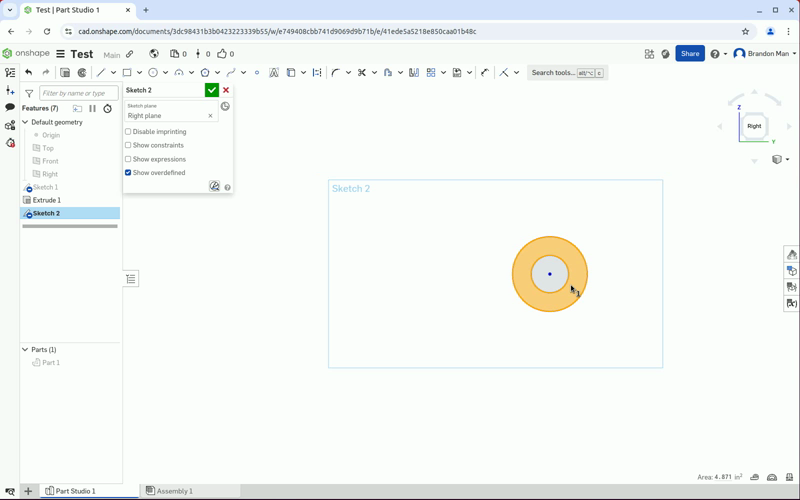
scroll(-6)
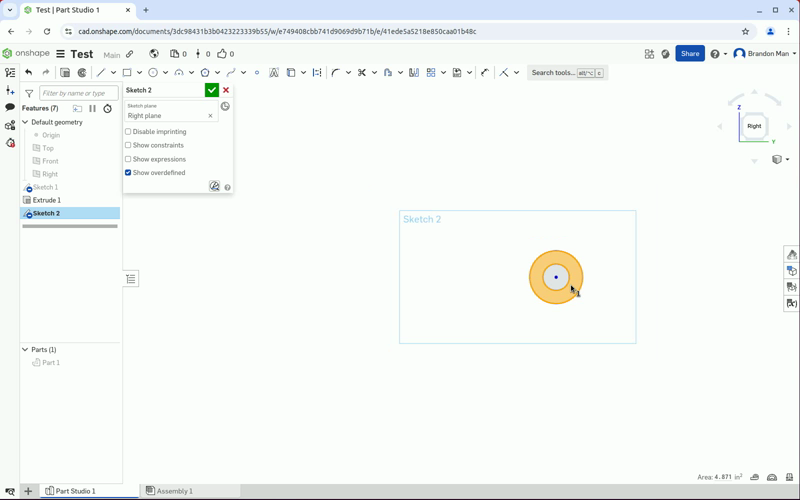
scroll(-6)
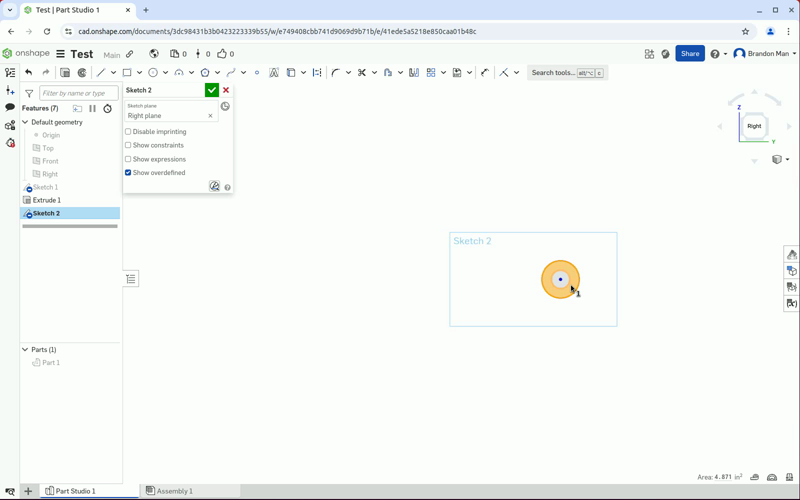
scroll(-6)
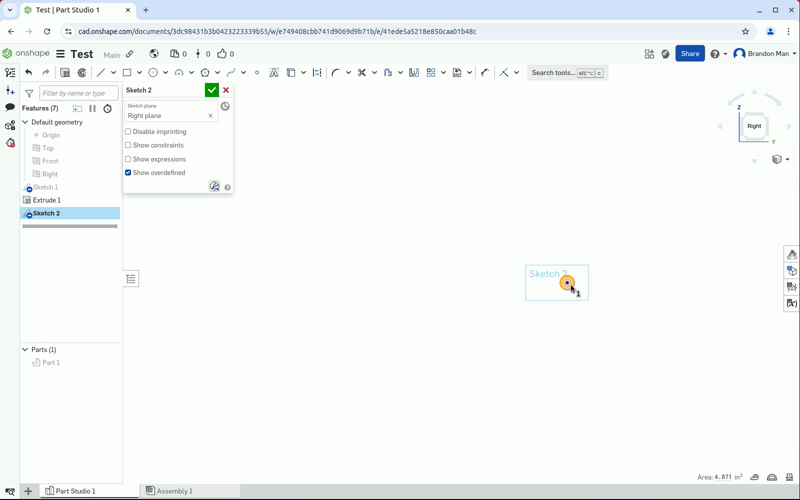
mouse_move(73, 352)
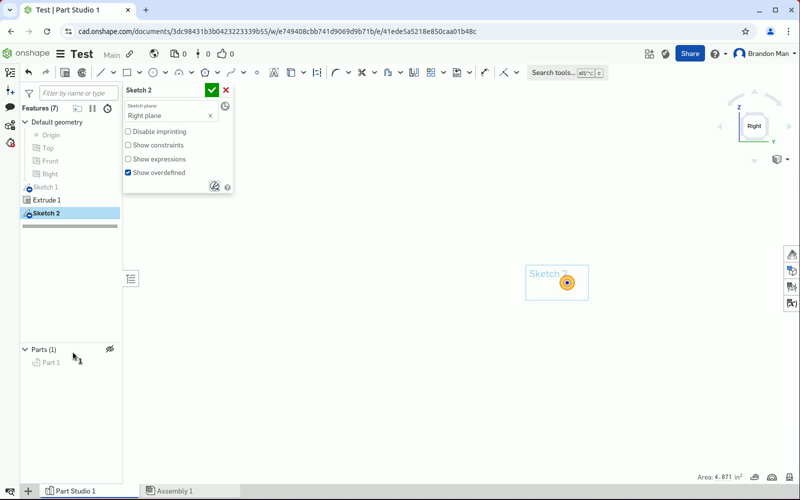
key(shift+y)
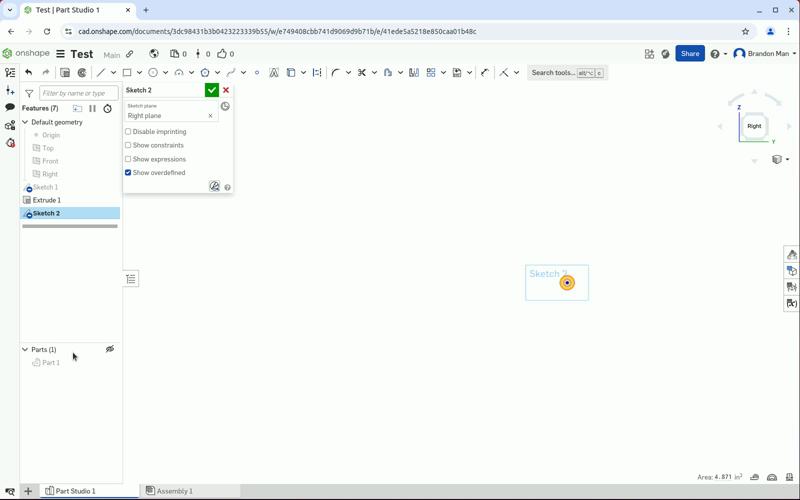
key(shift+e)
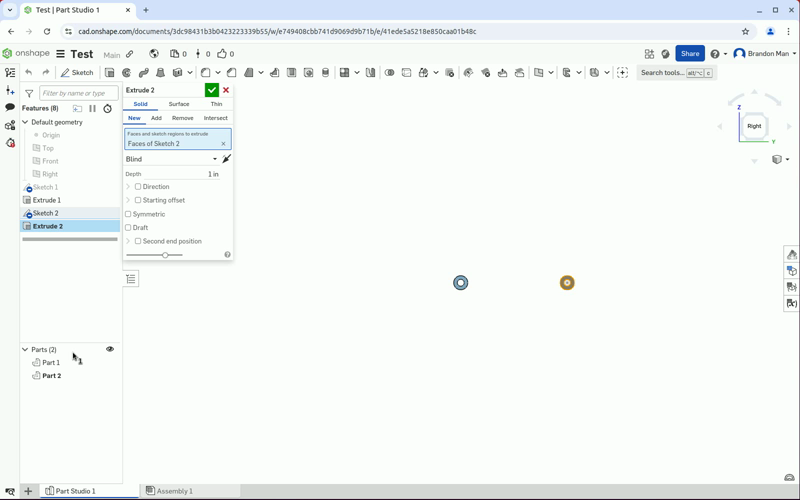
mouse_move(143, 106)
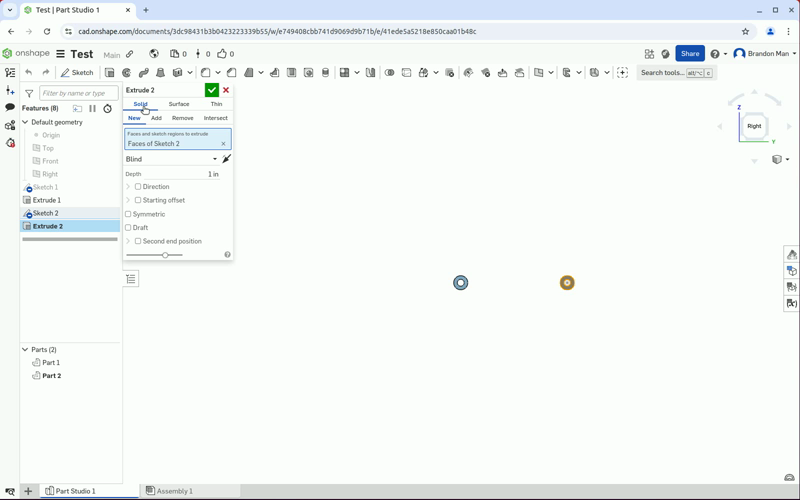
click(143, 106)
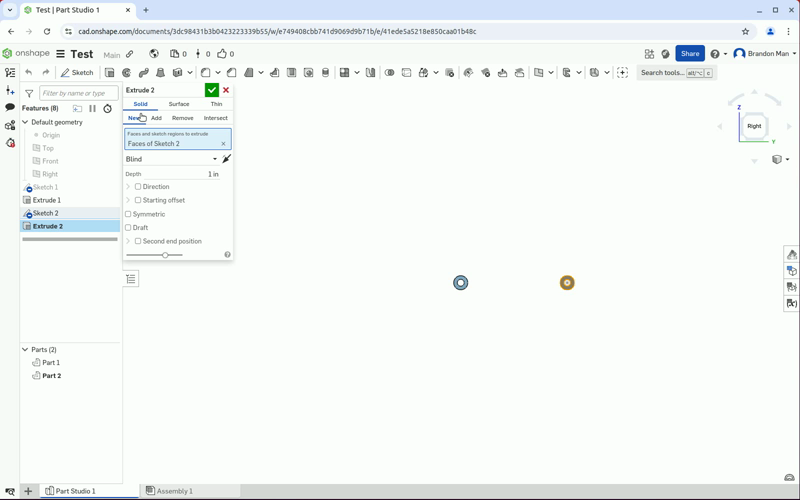
mouse_move(137, 120)
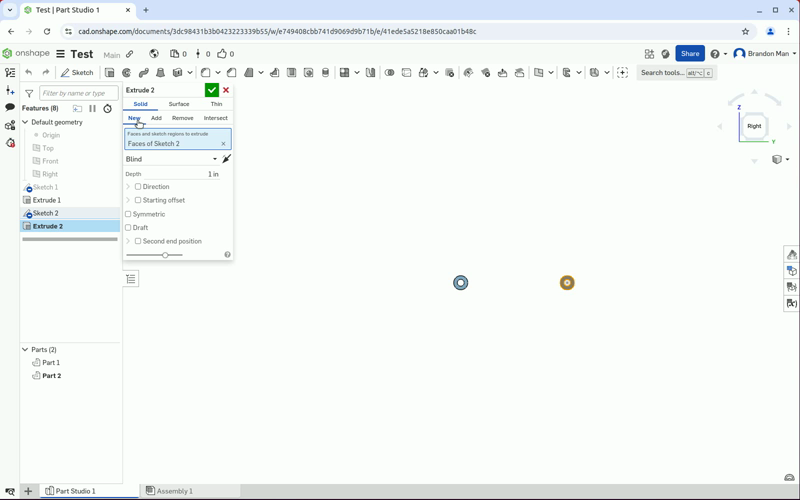
click(137, 120)
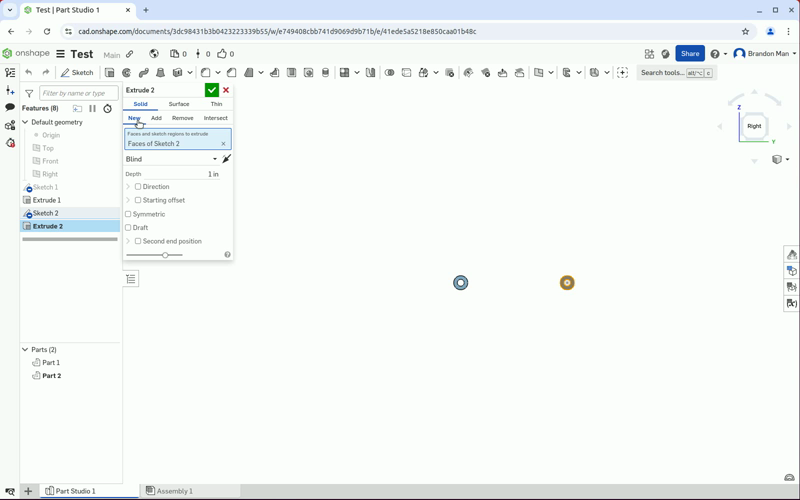
key(tab, 4)
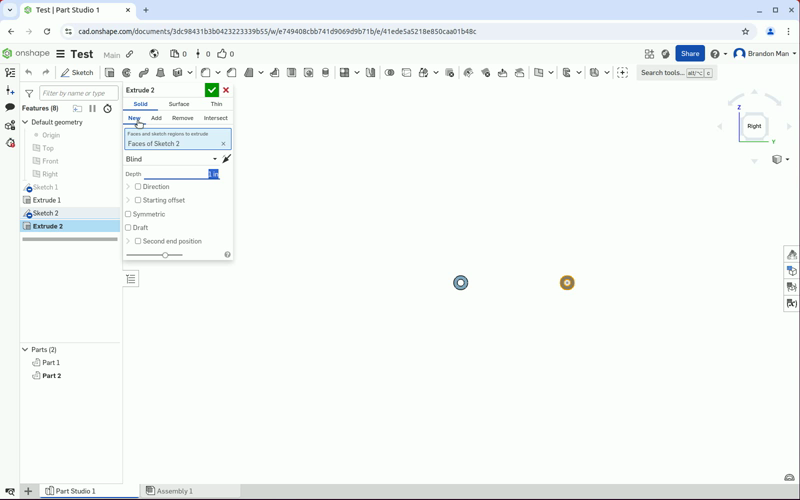
text(2.888)
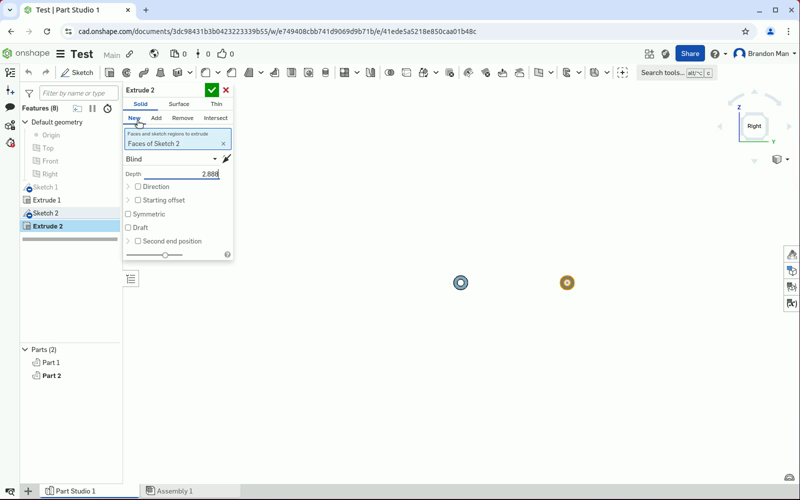
key(tab, 3)
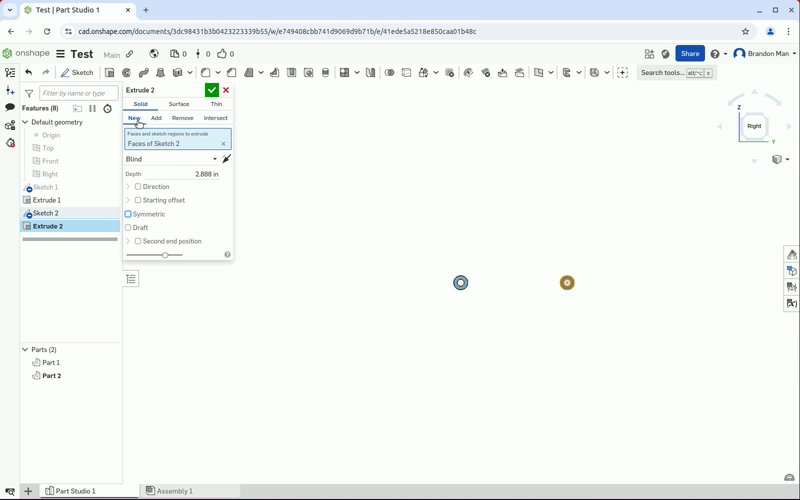
key(space)
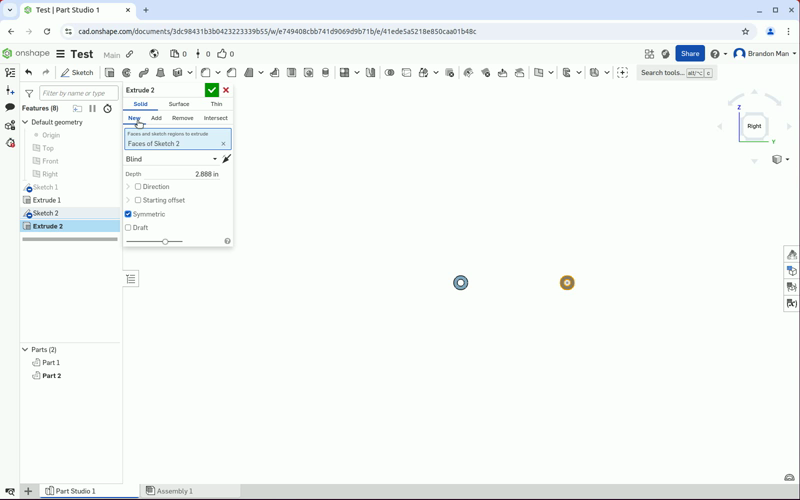
key(enter)
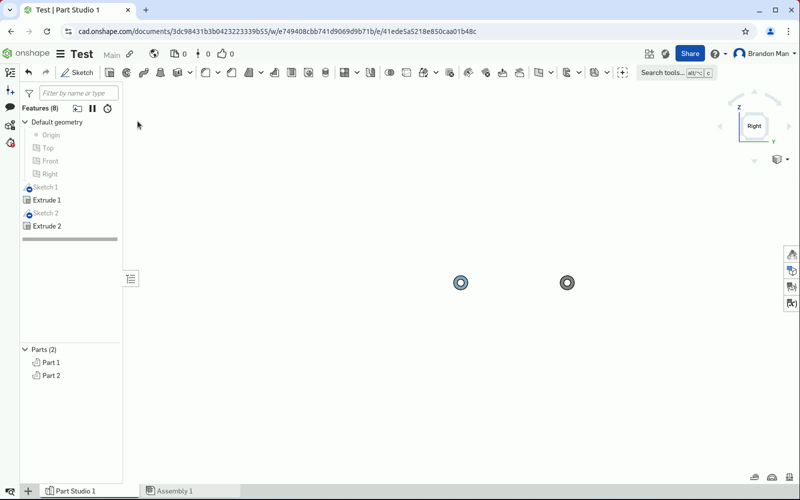
key(shift+h)
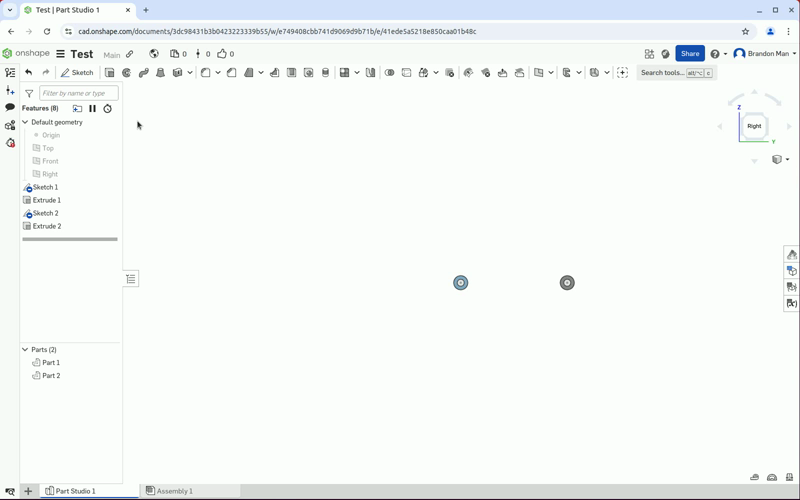
key(shift+h)
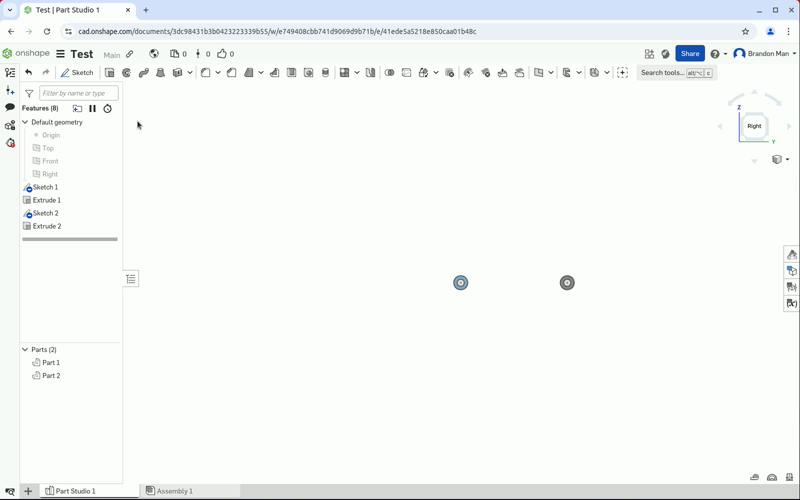
key(shift+7)
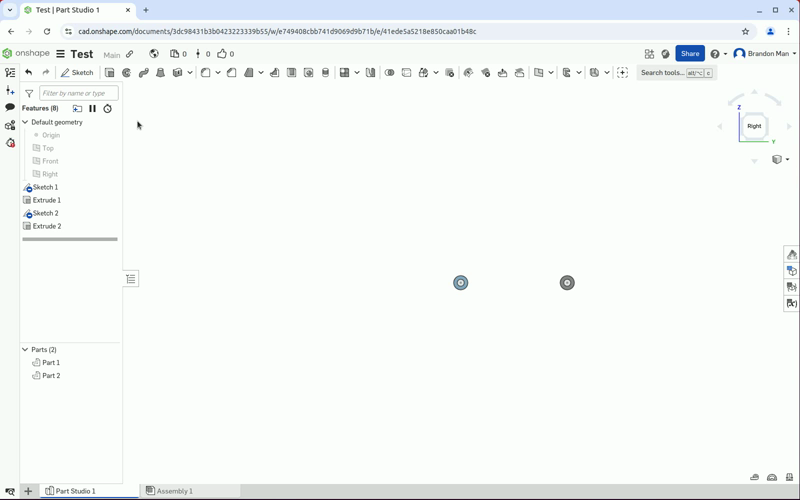
key(right, 2)
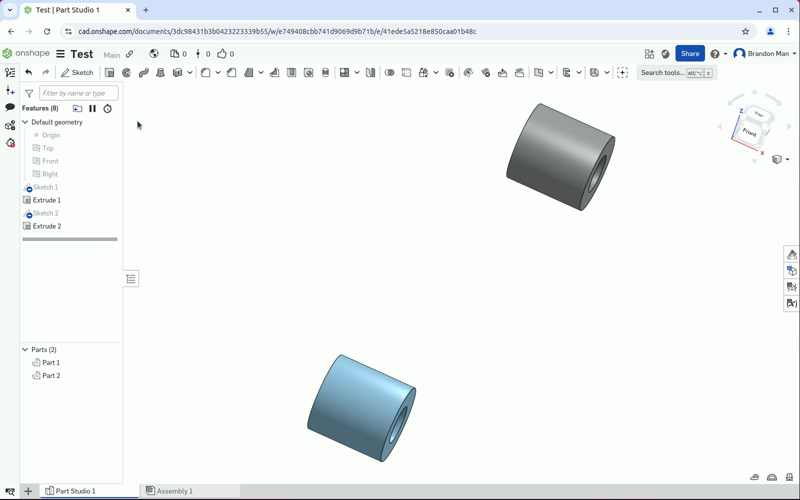
key(down, 2)
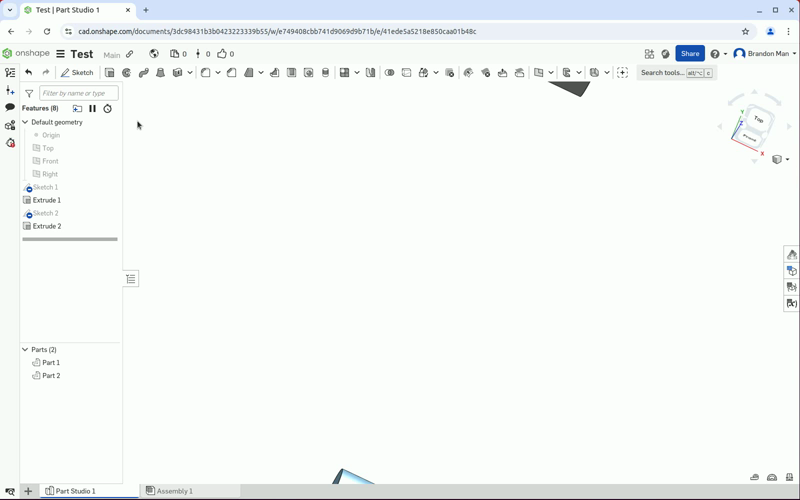
key(up, 2)
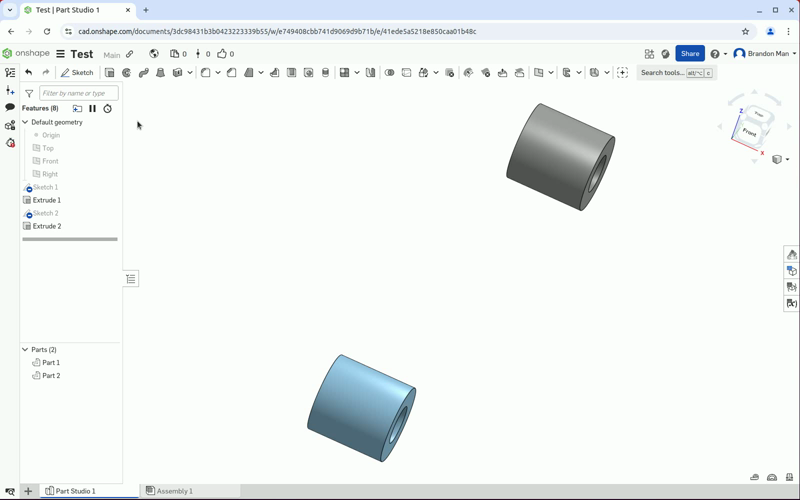
key(left, 2)
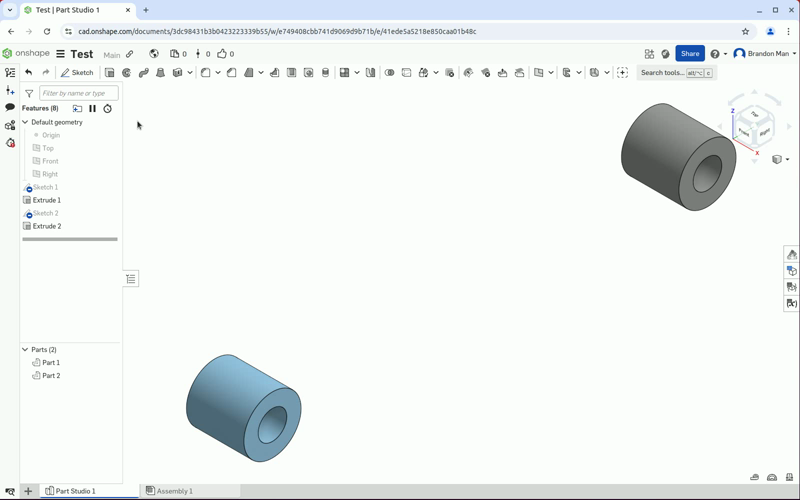
mouse_move(73, 189)
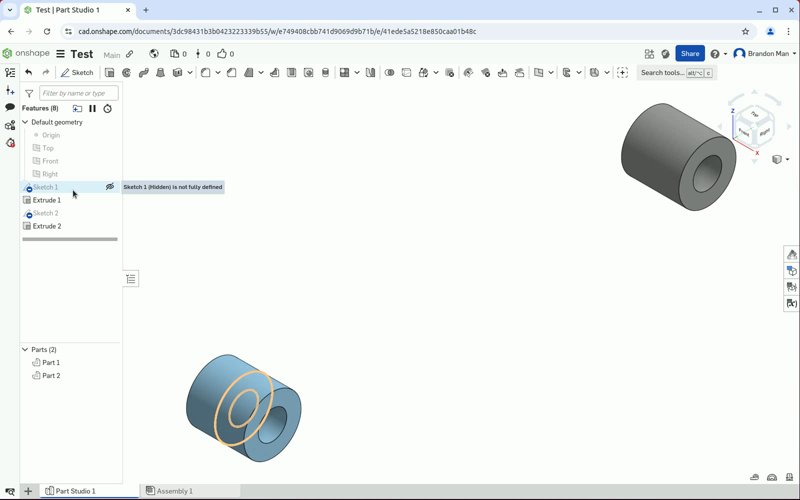
click(73, 189)